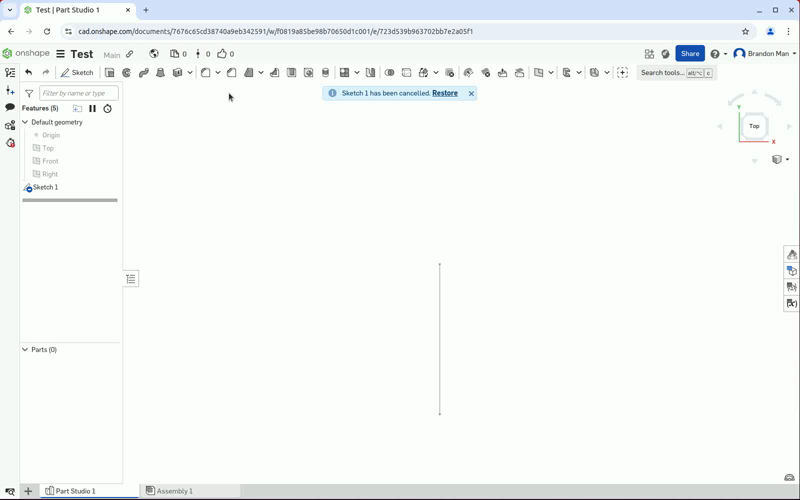
key(shift+h)
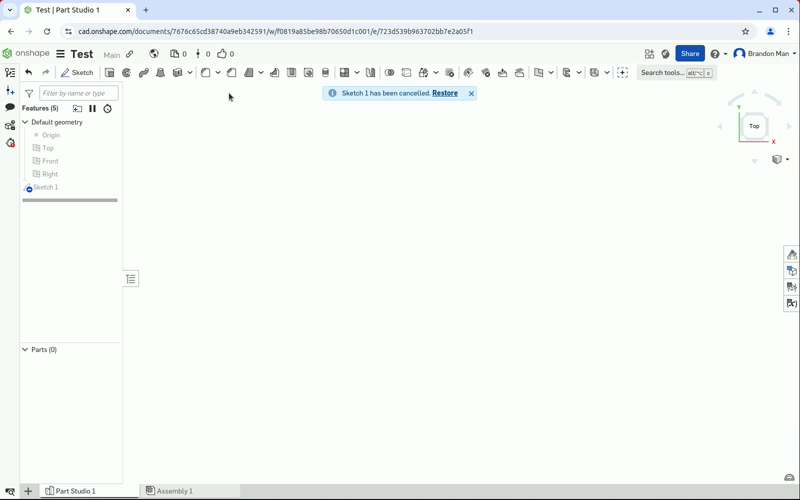
mouse_move(73, 352)
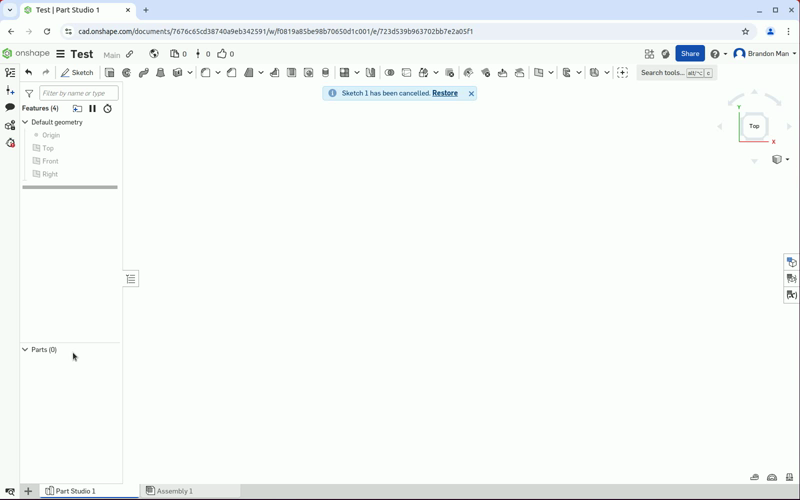
key(y)
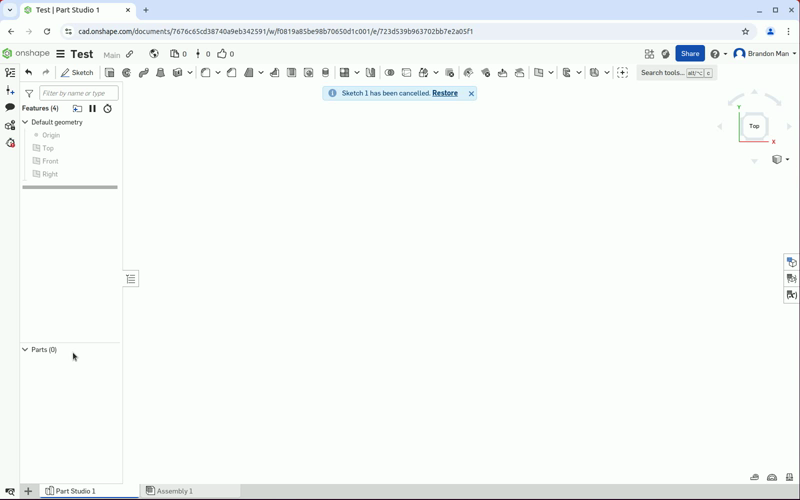
key(shift+p)
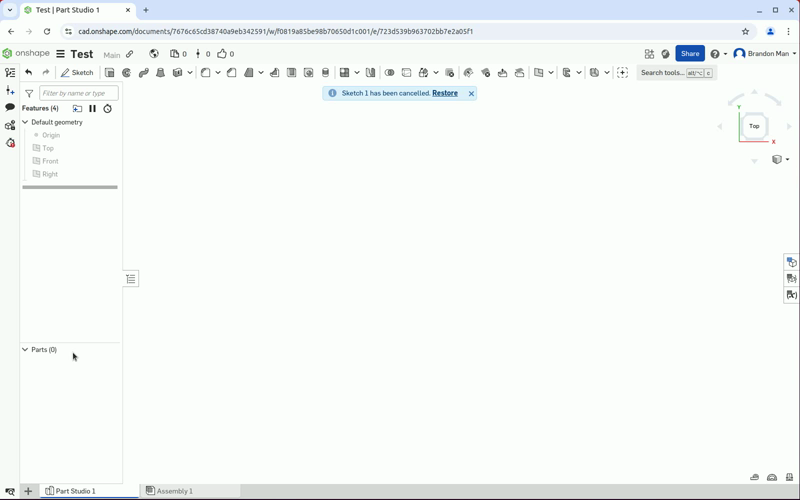
key(space)
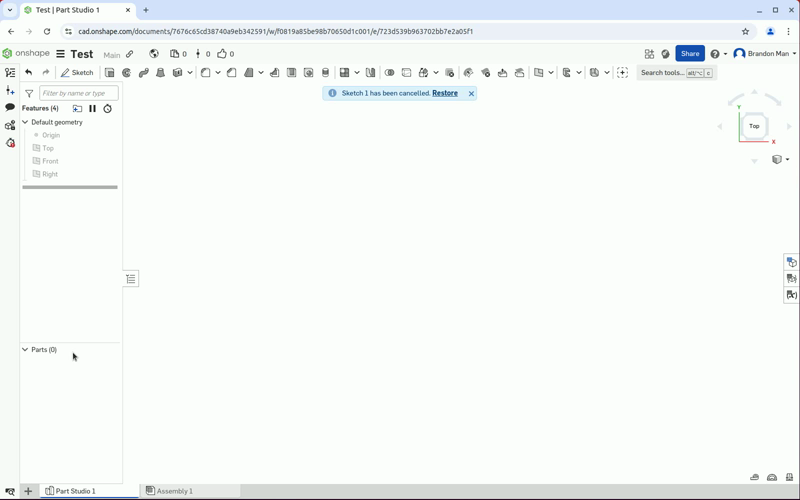
key_down(shift)
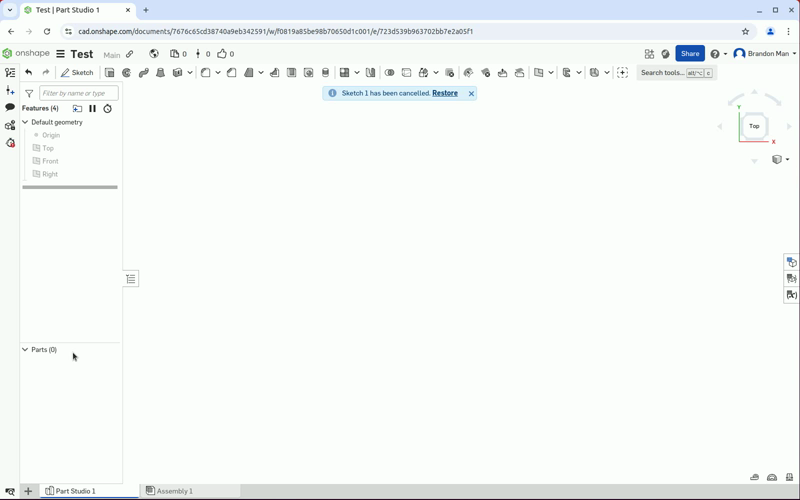
key(up)
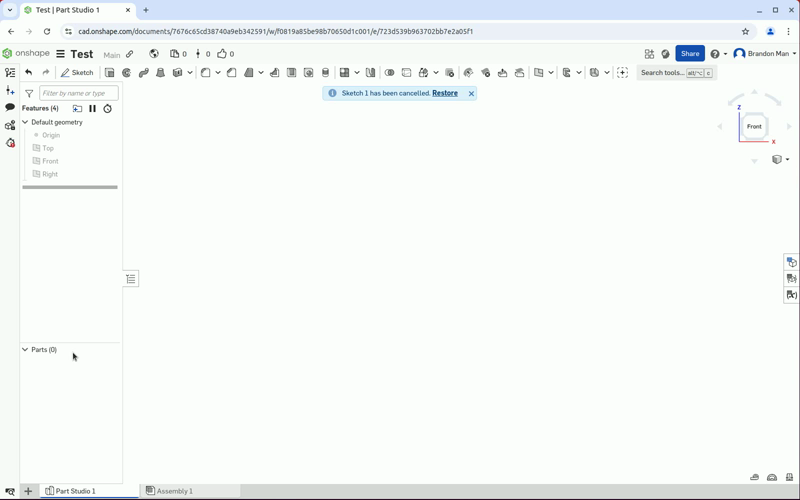
key_up(shift)
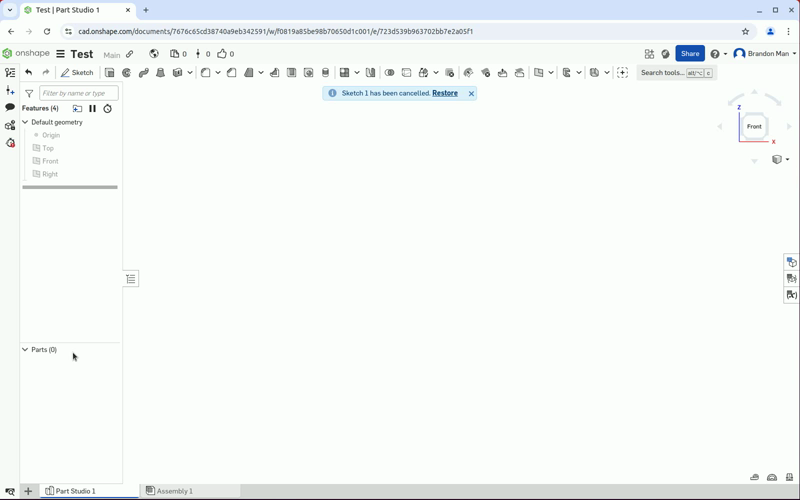
mouse_move(73, 352)
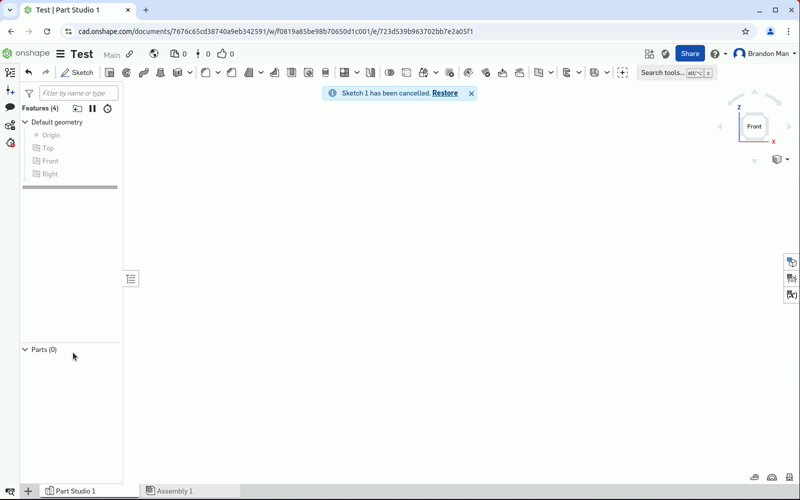
key(shift+y)
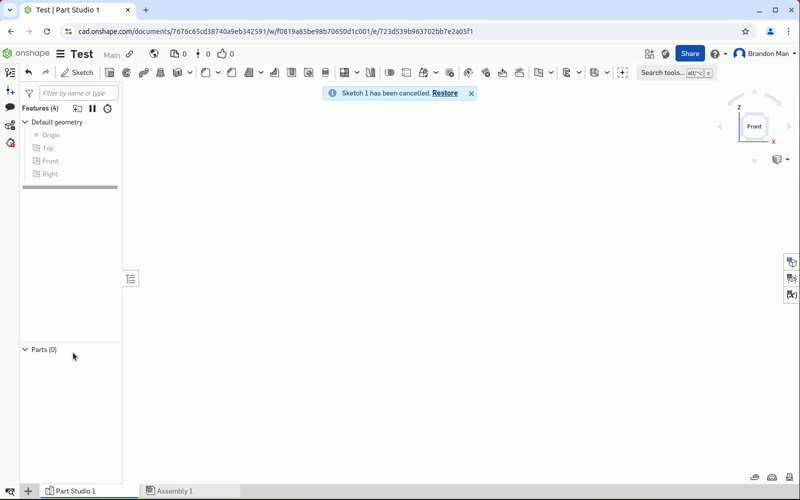
key(shift+s)
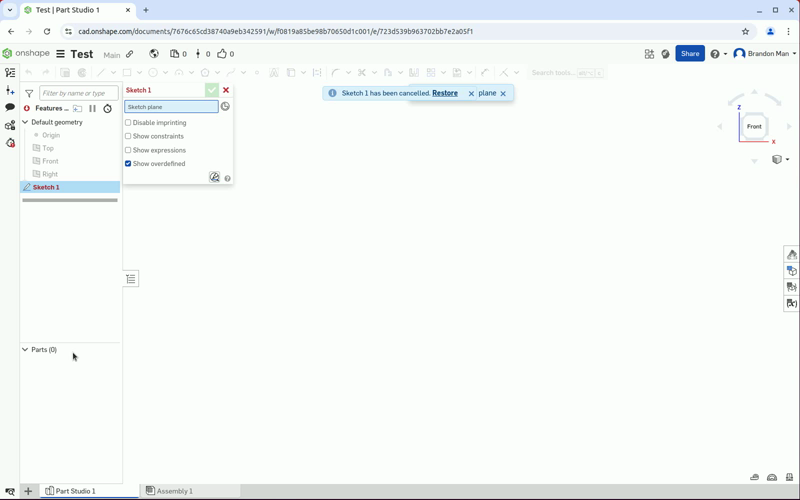
mouse_move(73, 163)
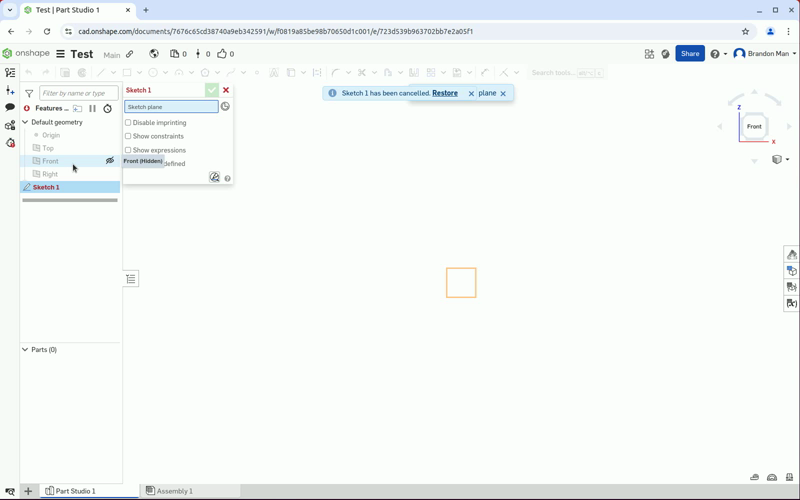
click(73, 163)
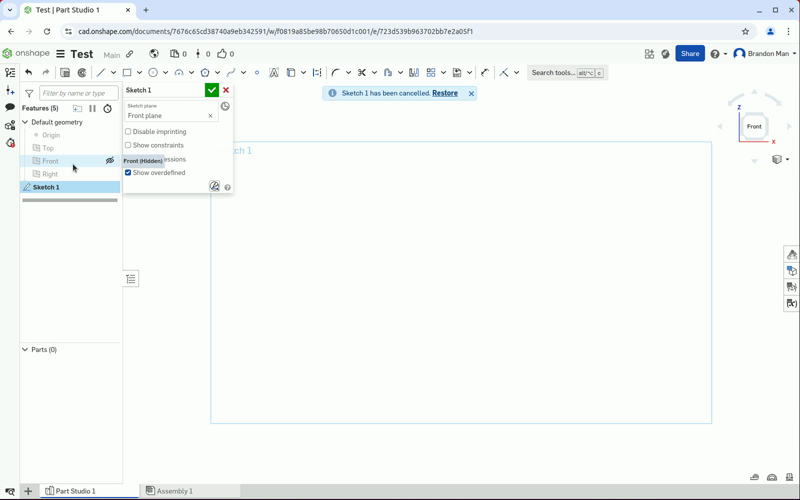
mouse_move(73, 352)
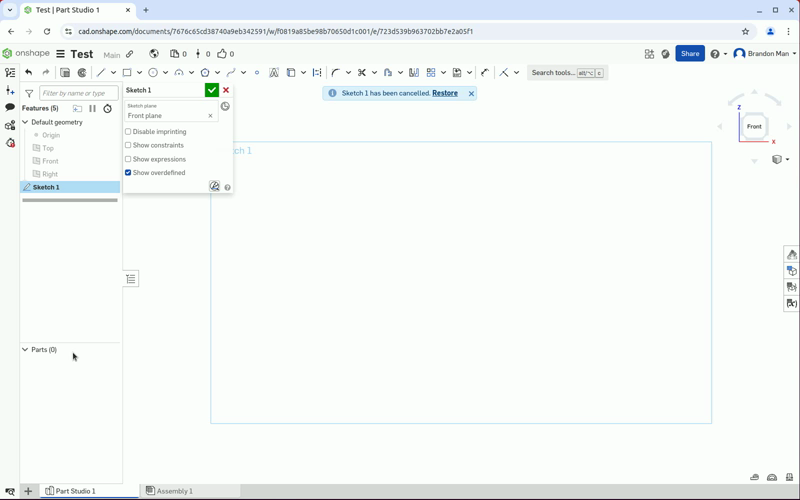
key(y)
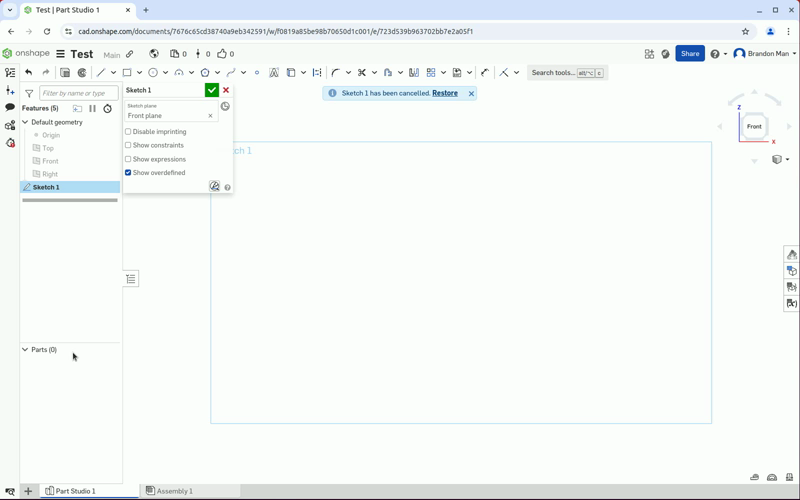
key(c)
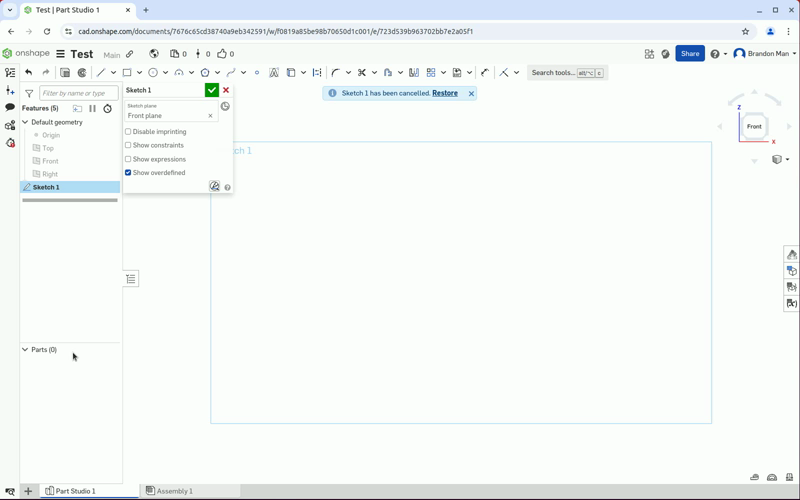
key_down(shift)
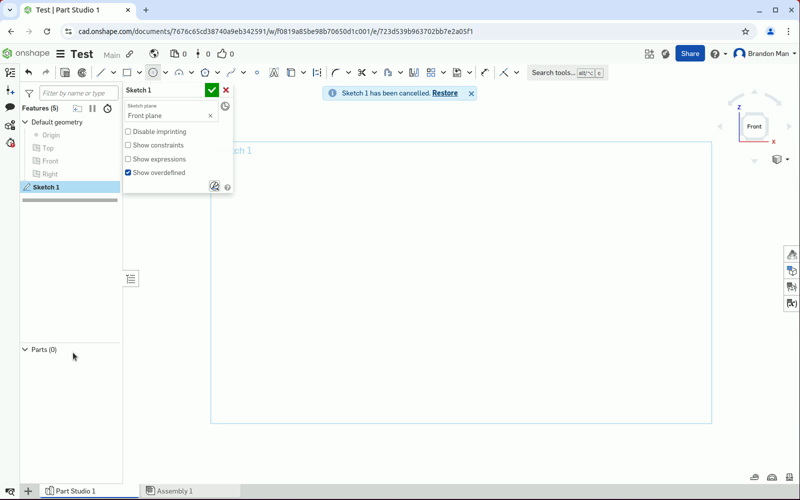
mouse_move(460, 282)
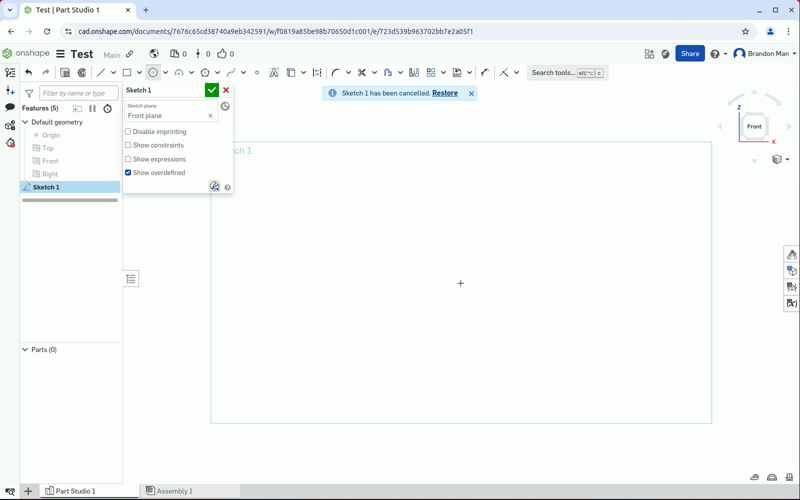
click(460, 282)
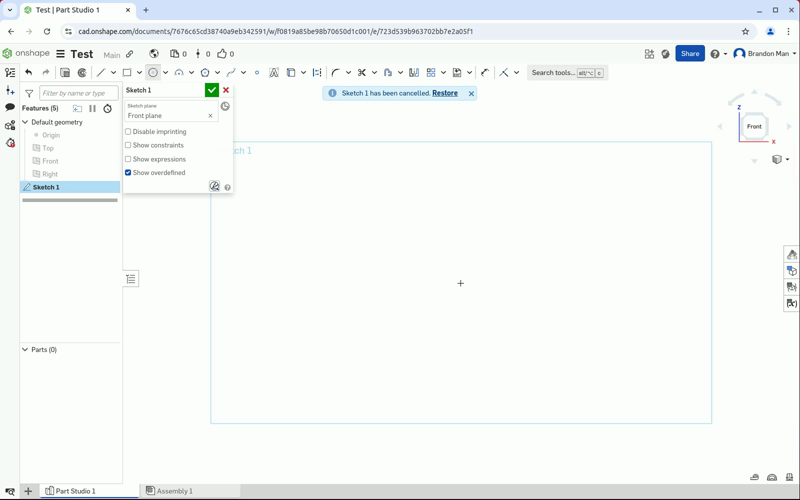
key_up(shift)
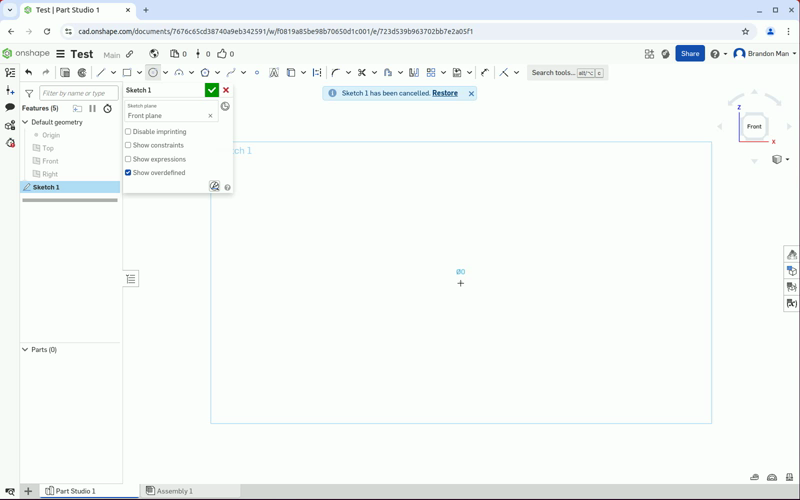
mouse_move(521, 282)
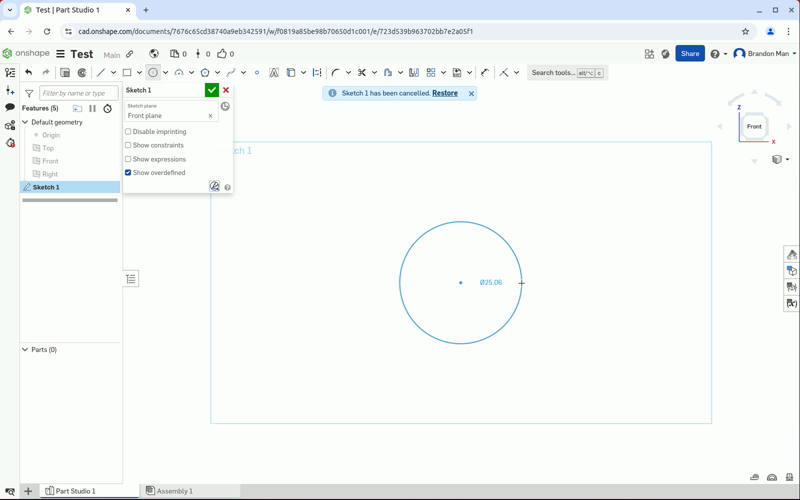
click(521, 282)
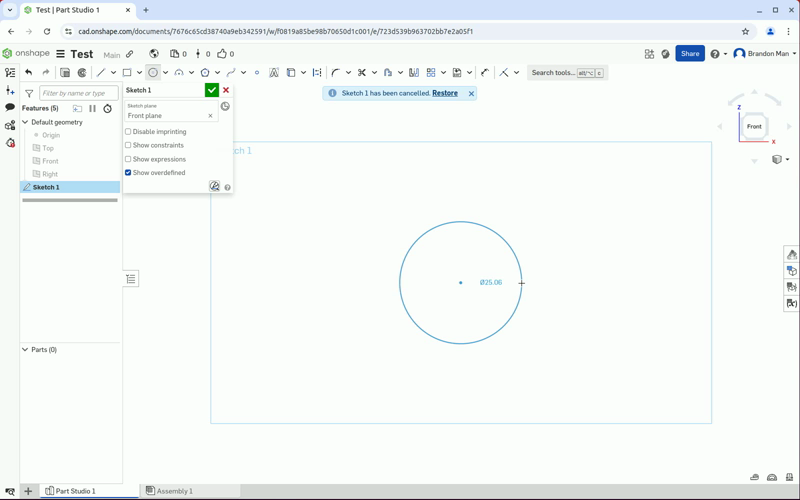
key(esc)
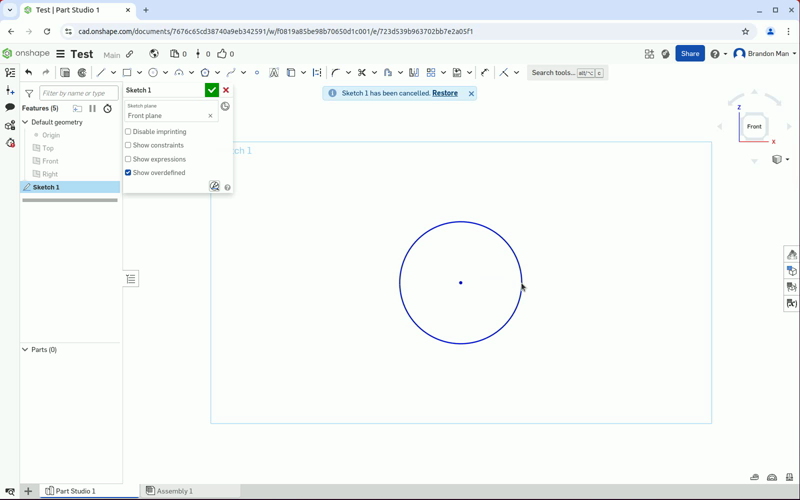
key(c)
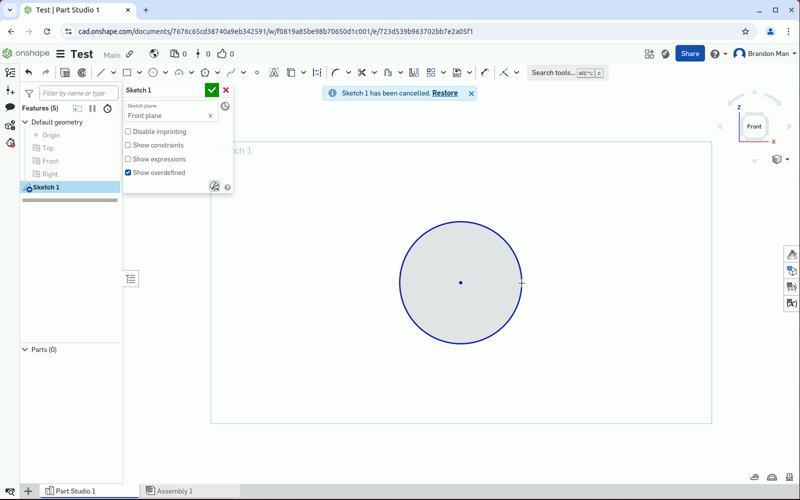
key_down(shift)
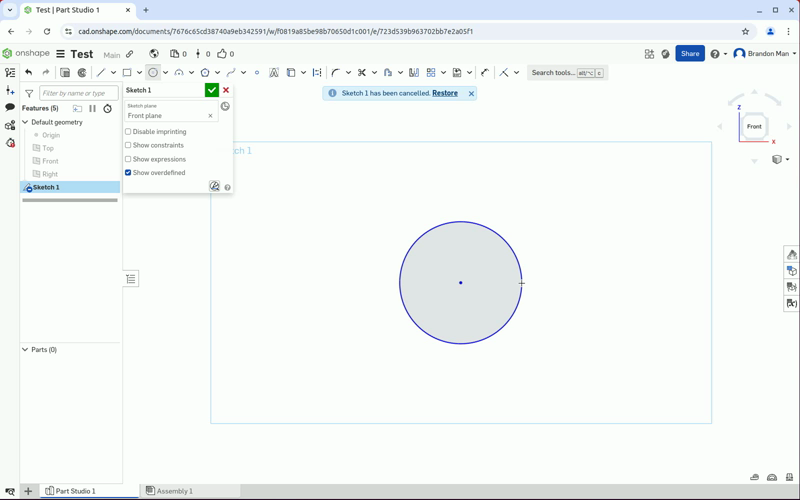
mouse_move(460, 282)
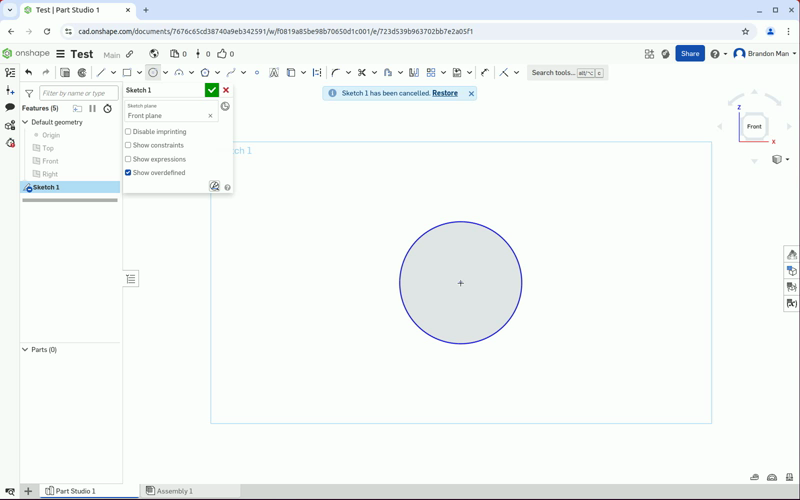
click(460, 282)
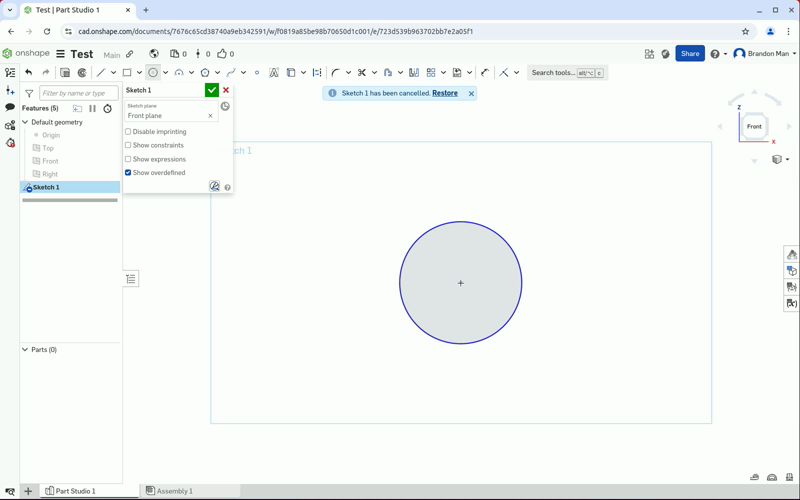
key_up(shift)
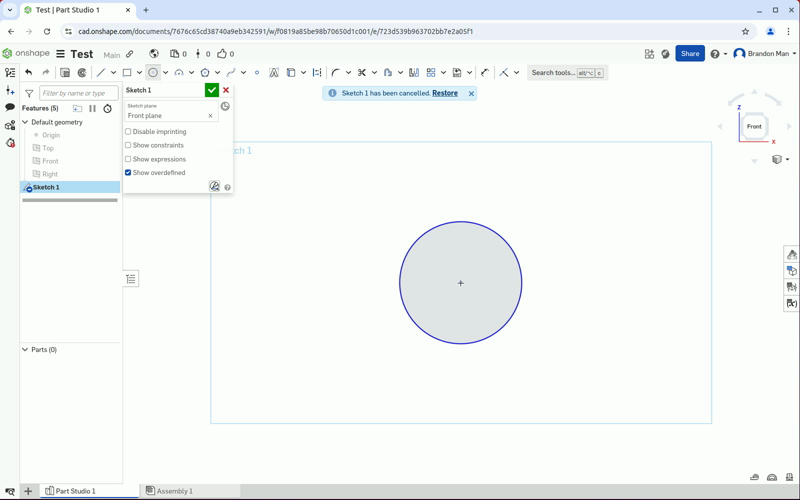
mouse_move(496, 282)
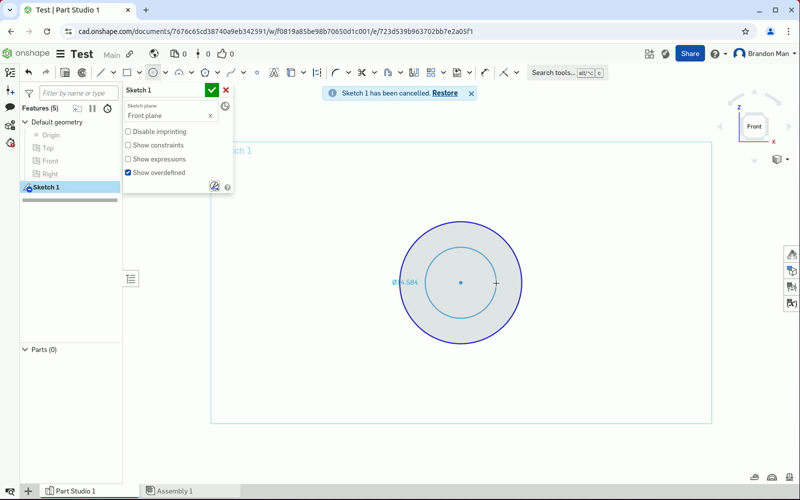
click(496, 282)
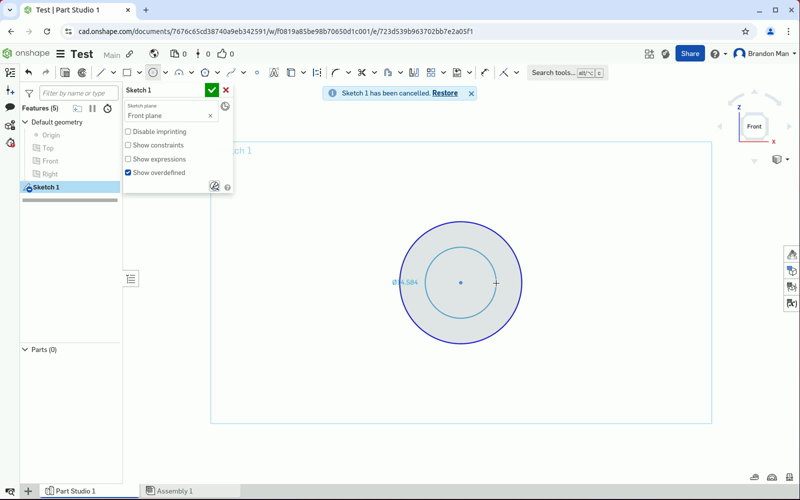
key(esc)
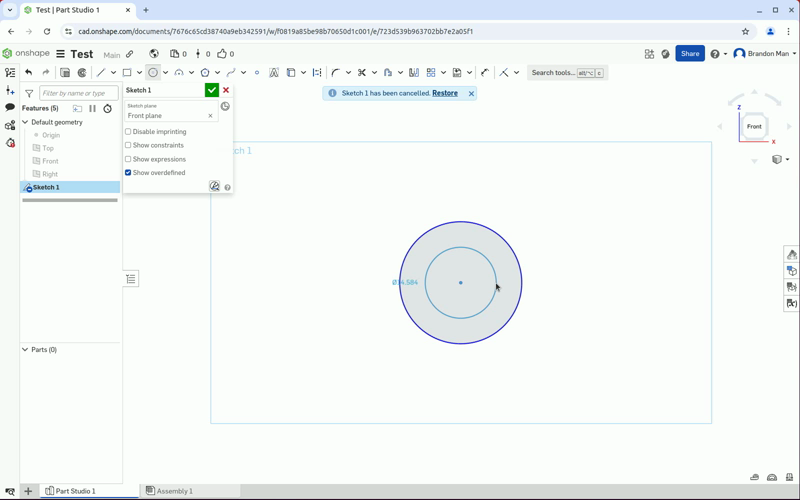
mouse_move(466, 337)
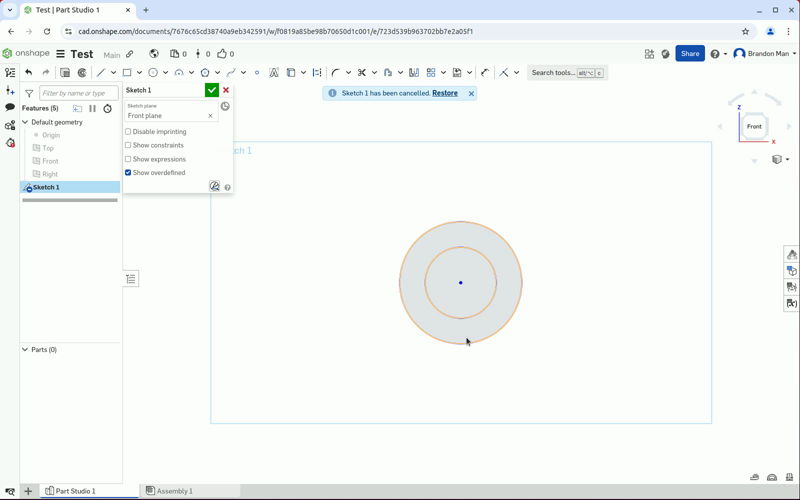
click(466, 337)
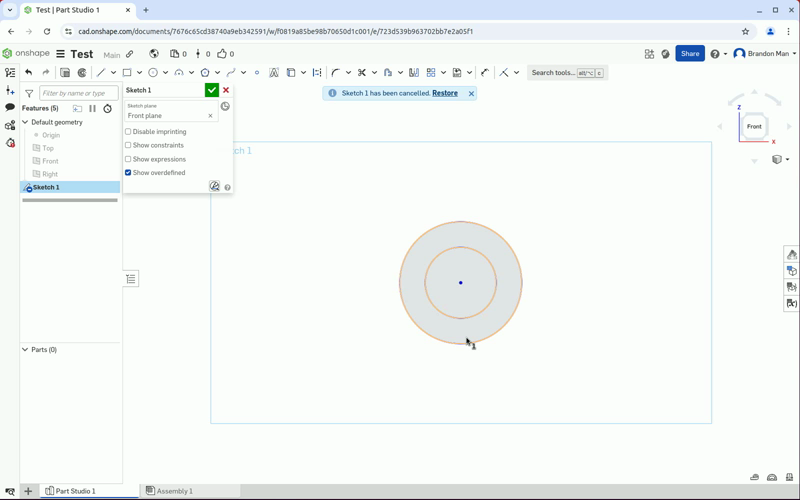
mouse_move(73, 352)
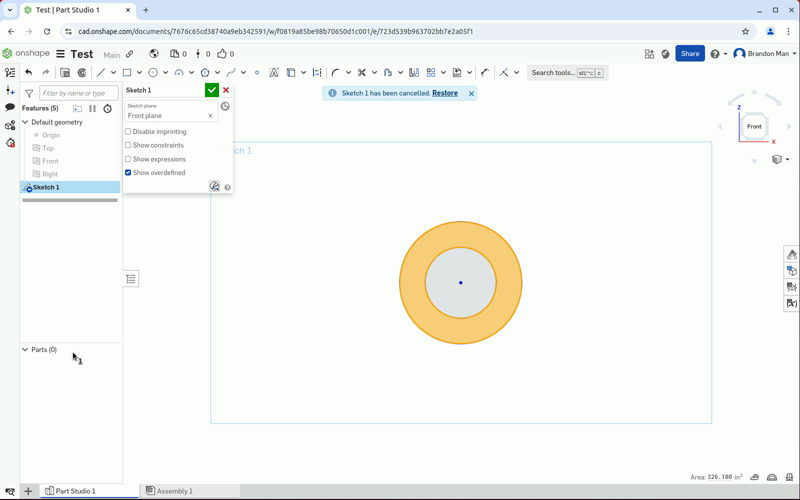
key(shift+y)
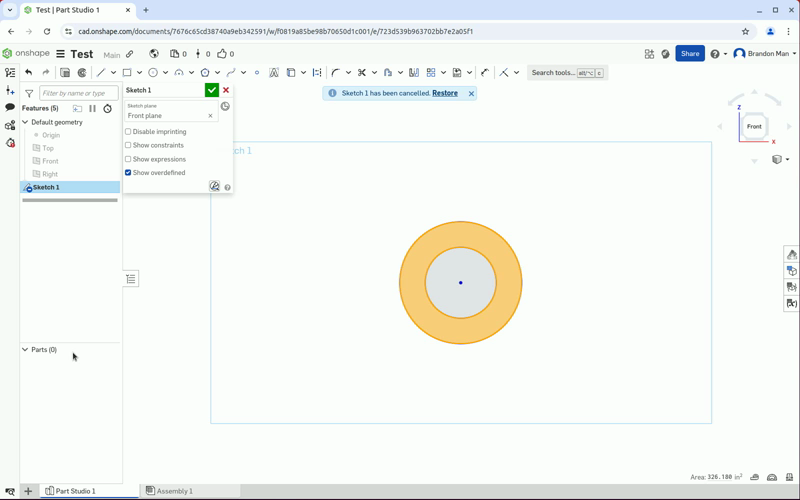
key(shift+e)
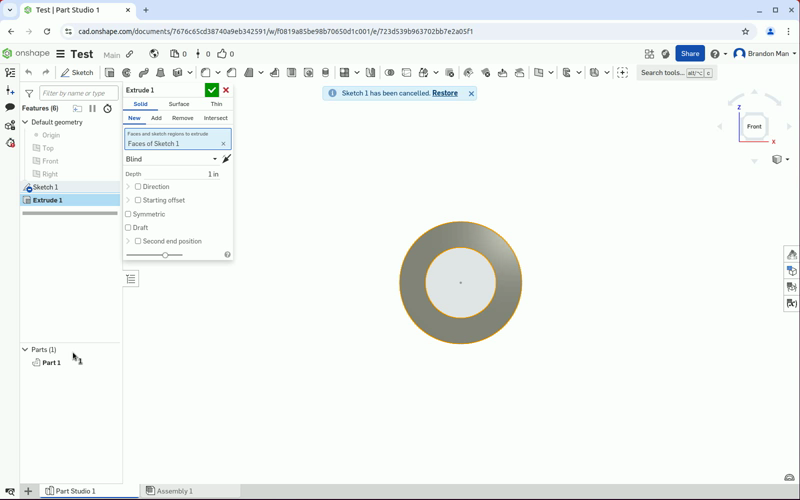
mouse_move(143, 106)
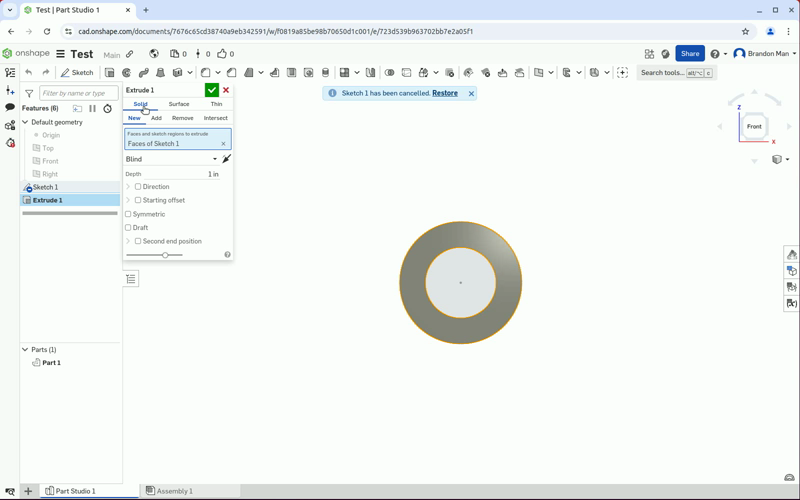
click(143, 106)
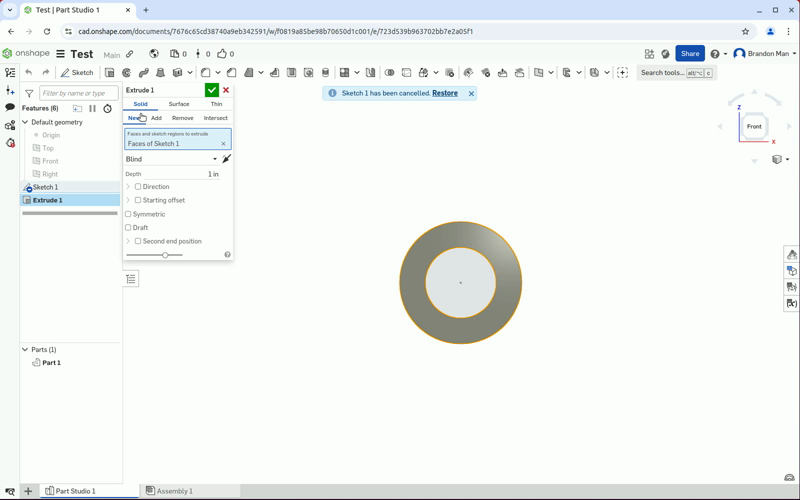
mouse_move(137, 120)
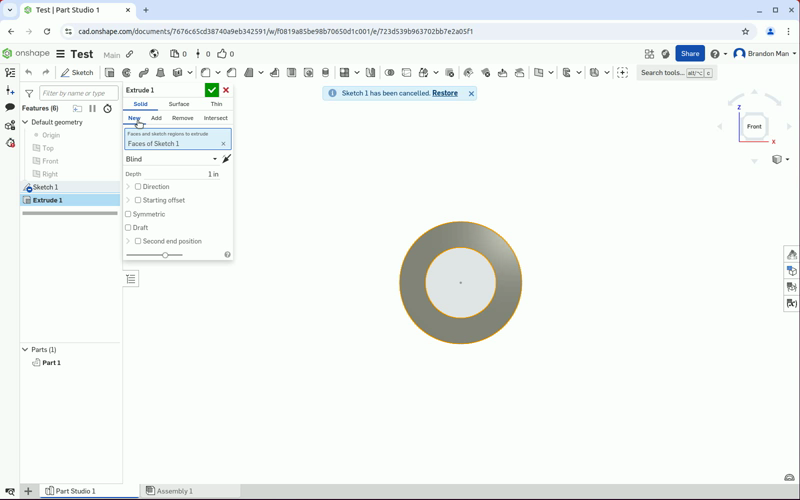
click(137, 120)
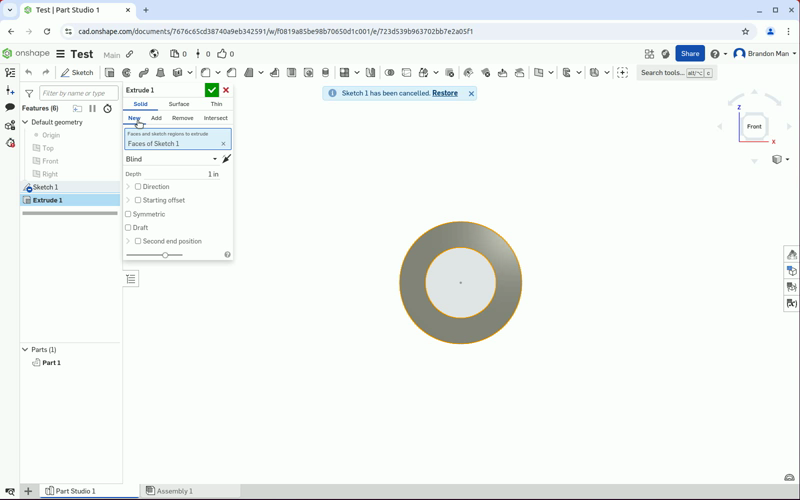
key(tab, 4)
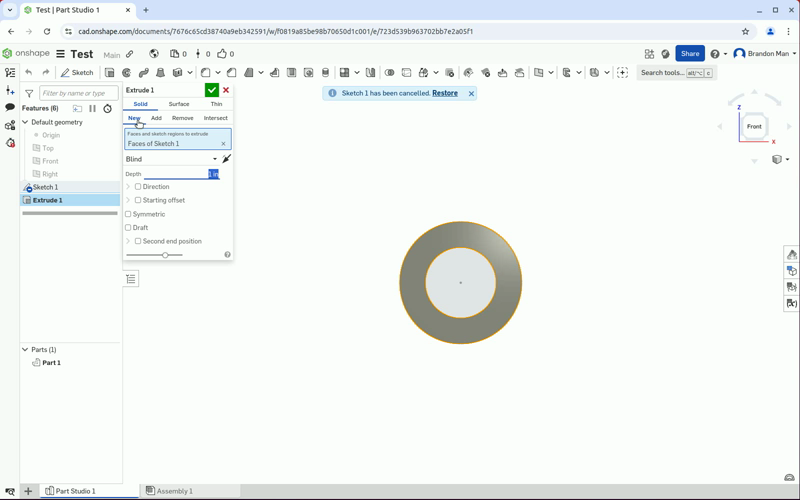
text(14.442)
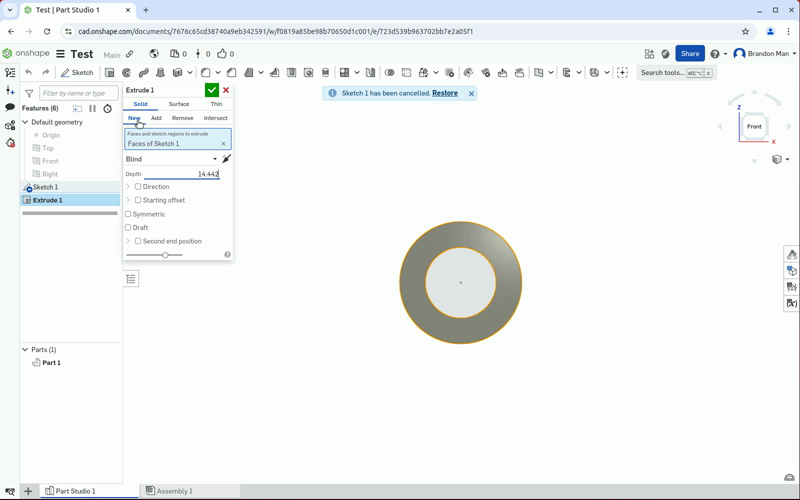
key(tab, 3)
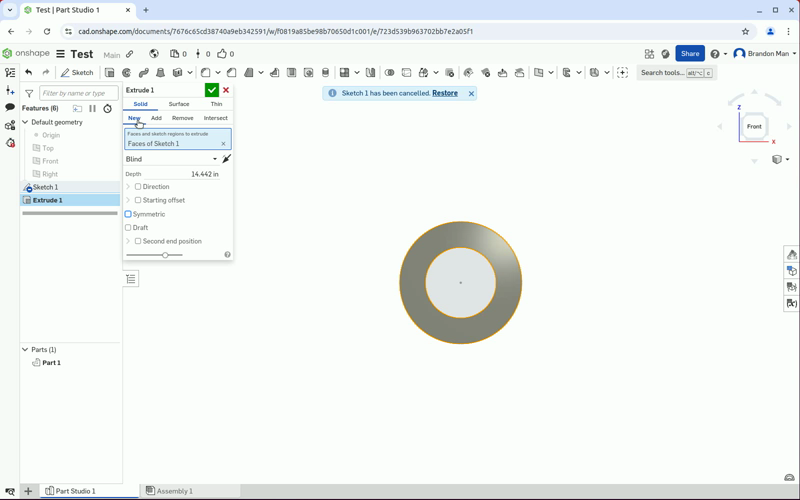
key(space)
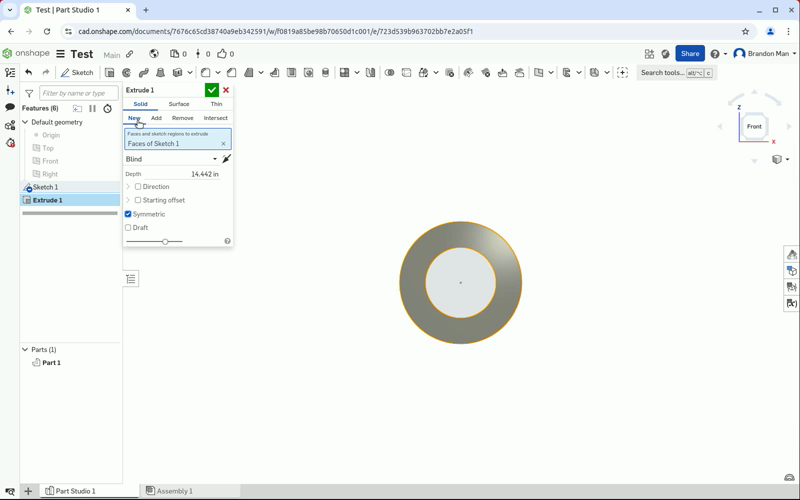
key(enter)
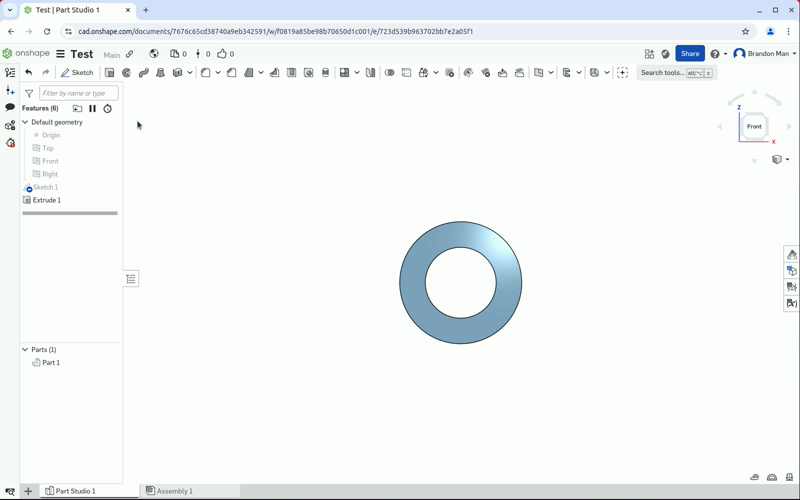
key(shift+h)
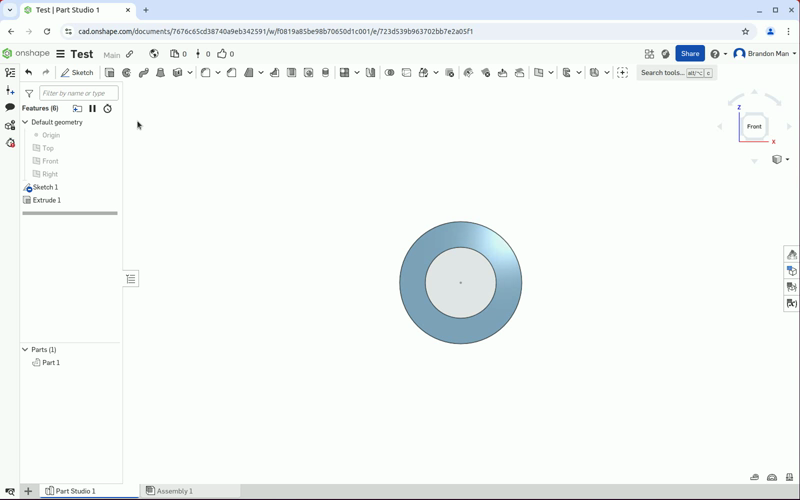
key(shift+h)
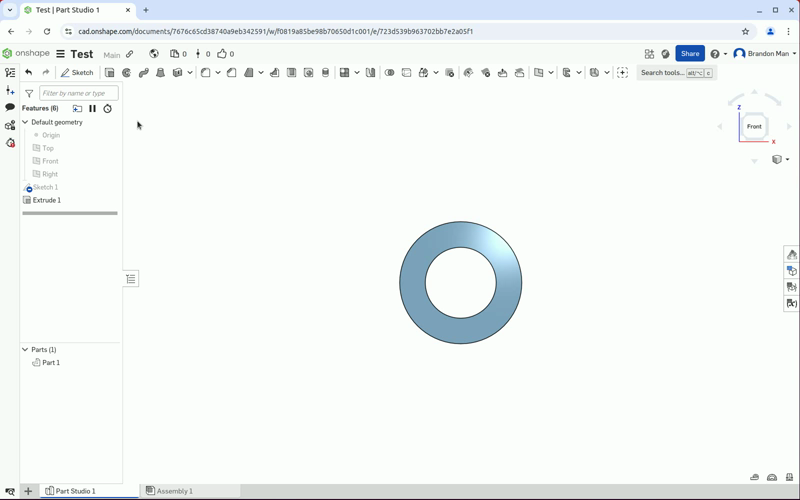
mouse_move(73, 189)
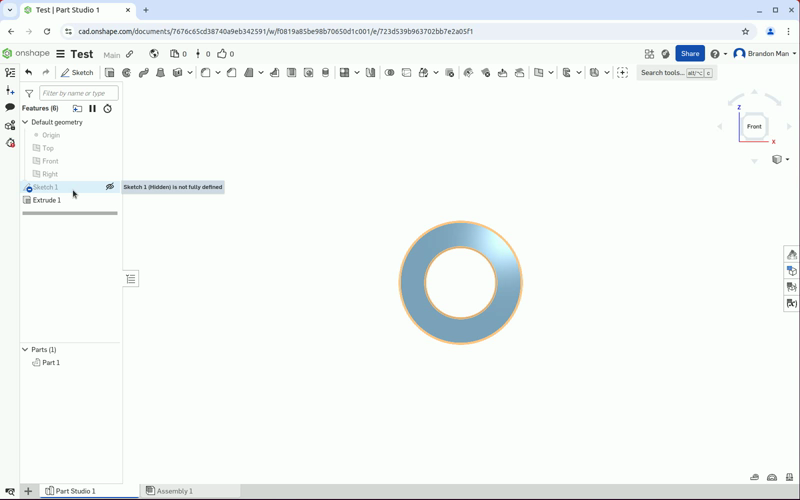
click(73, 189)
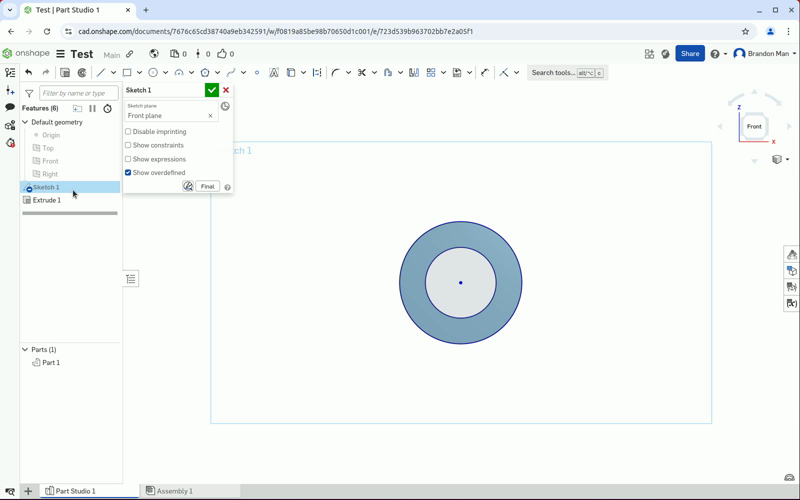
mouse_move(229, 92)
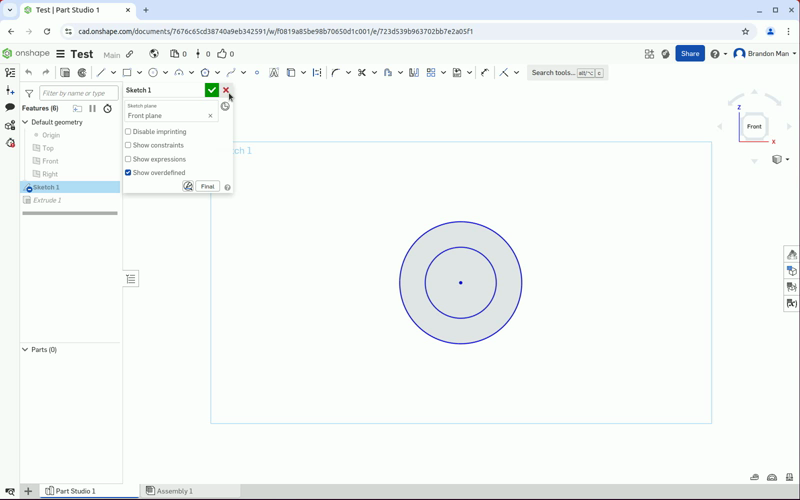
click(229, 92)
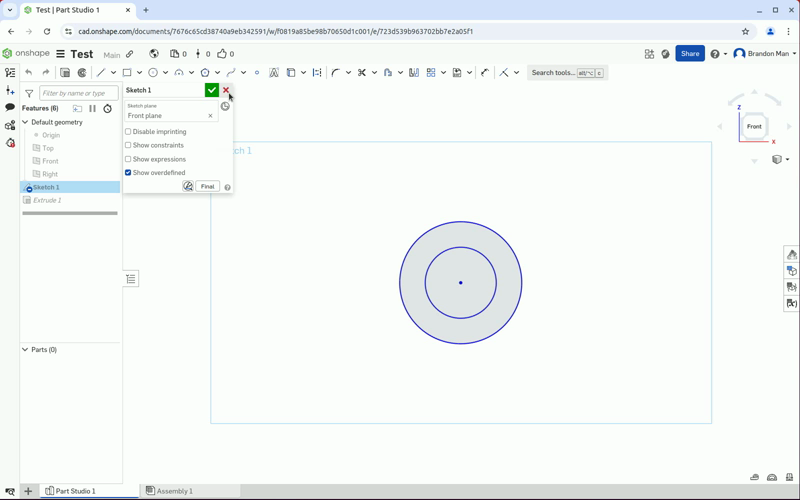
key(shift+s)
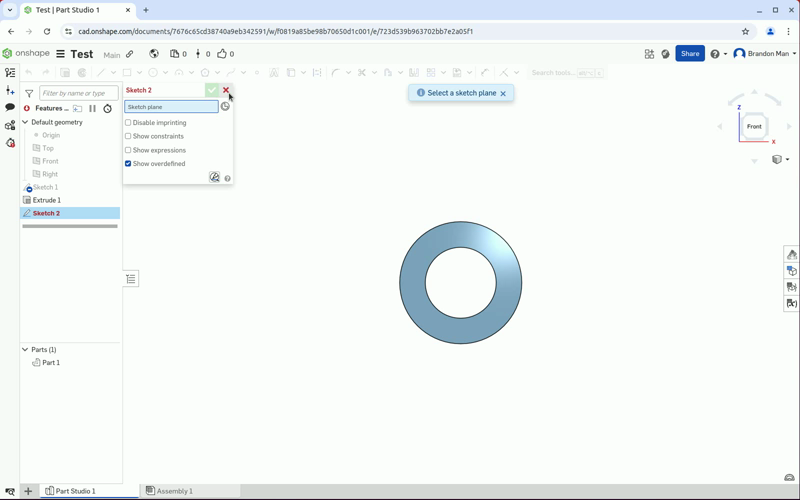
mouse_move(73, 163)
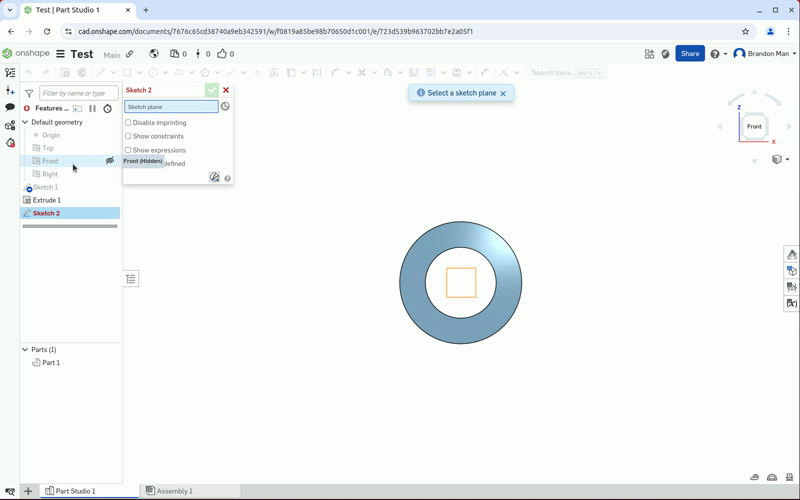
click(73, 163)
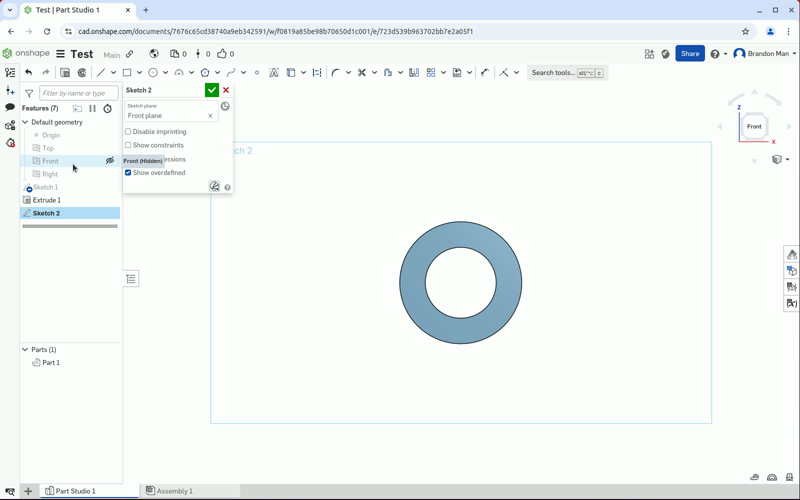
mouse_move(73, 352)
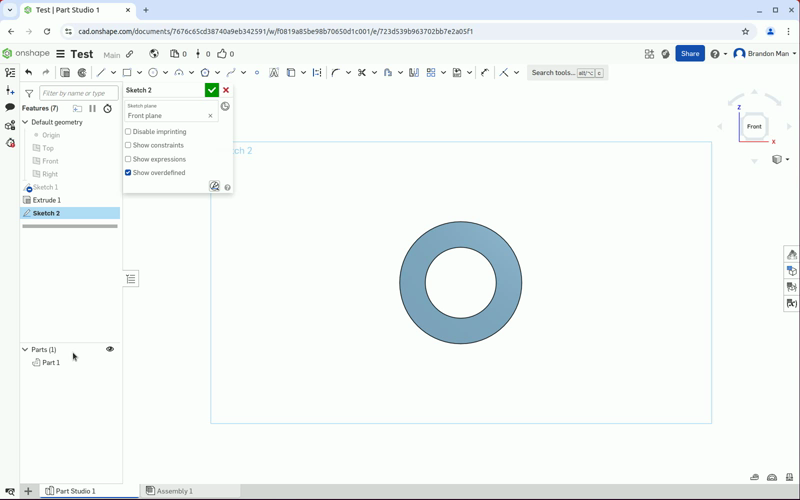
key(y)
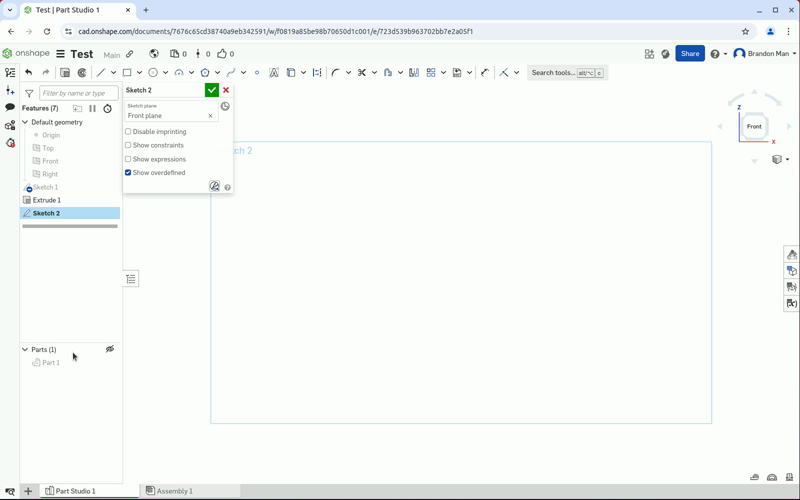
key(c)
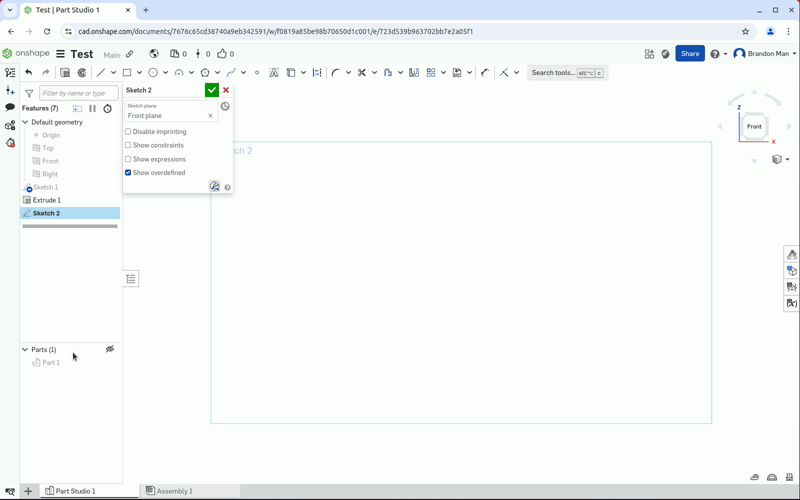
key_down(shift)
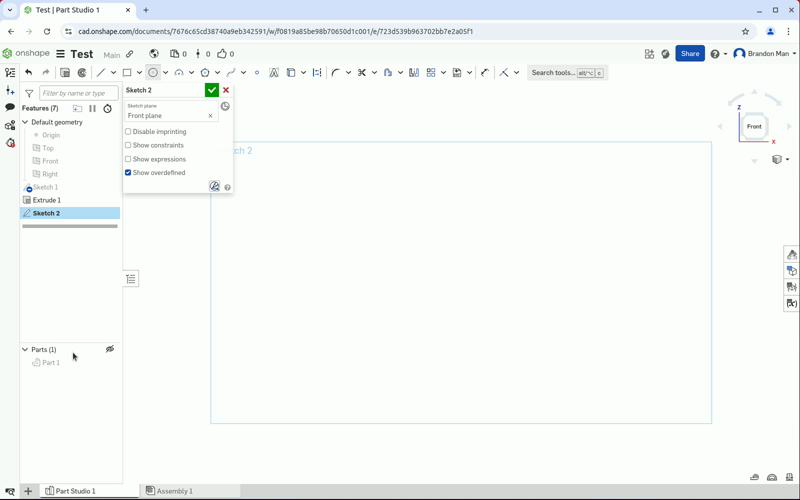
mouse_move(461, 282)
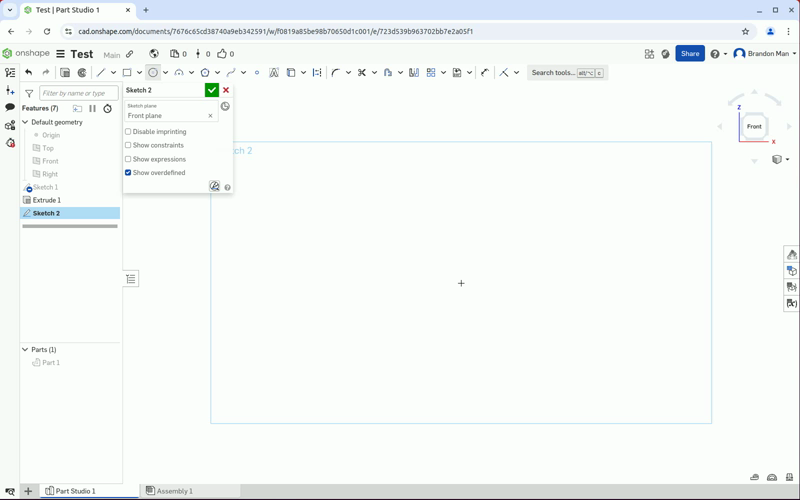
click(461, 282)
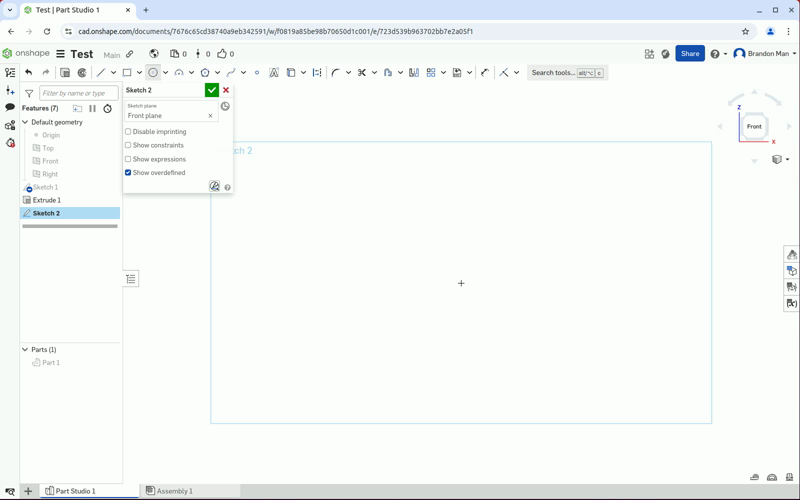
key_up(shift)
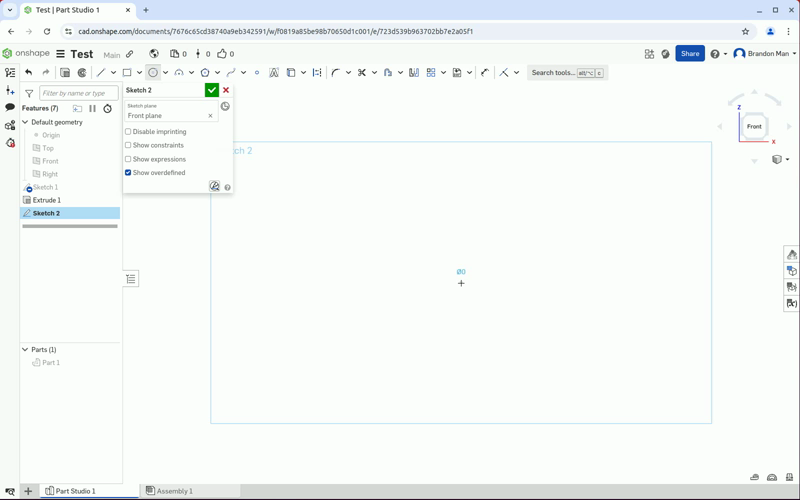
mouse_move(574, 282)
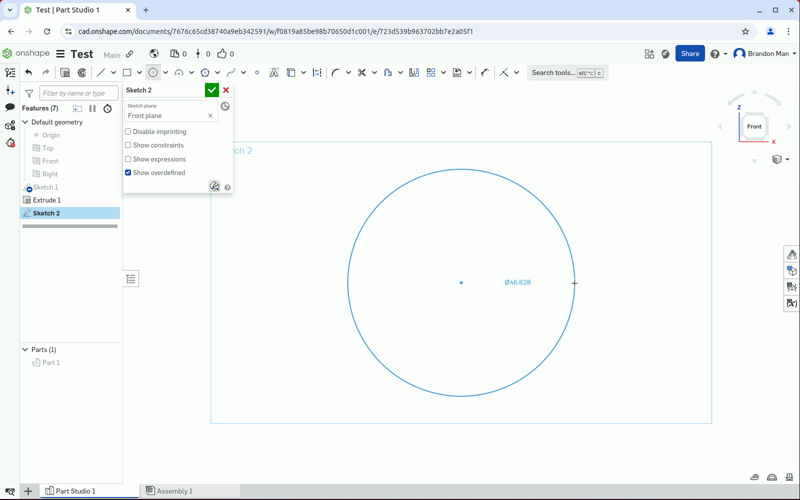
click(574, 282)
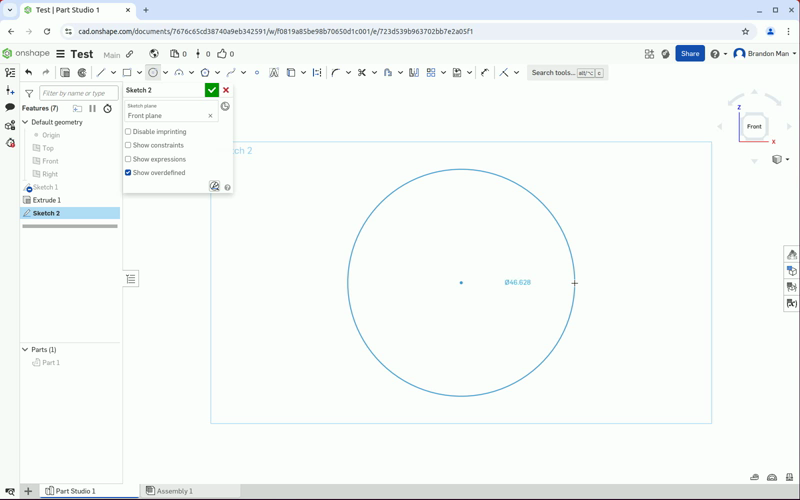
key(esc)
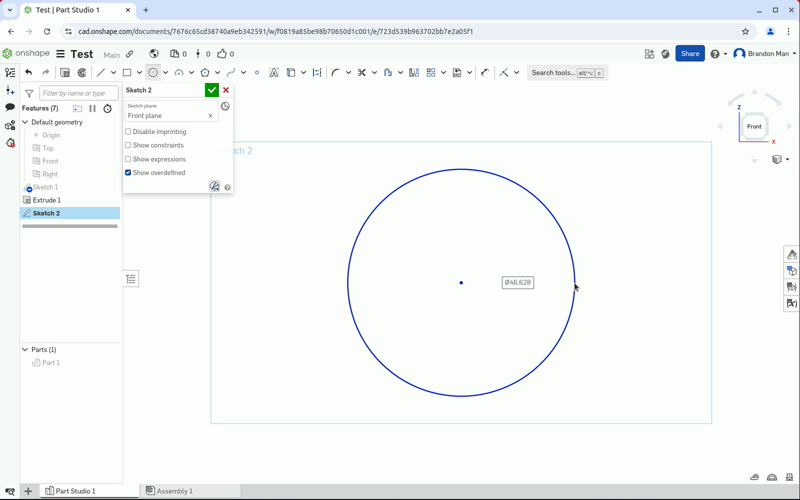
key(c)
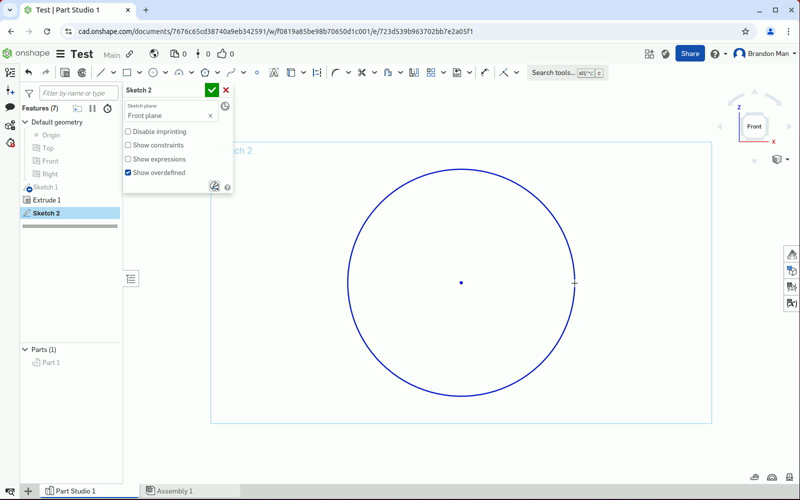
key_down(shift)
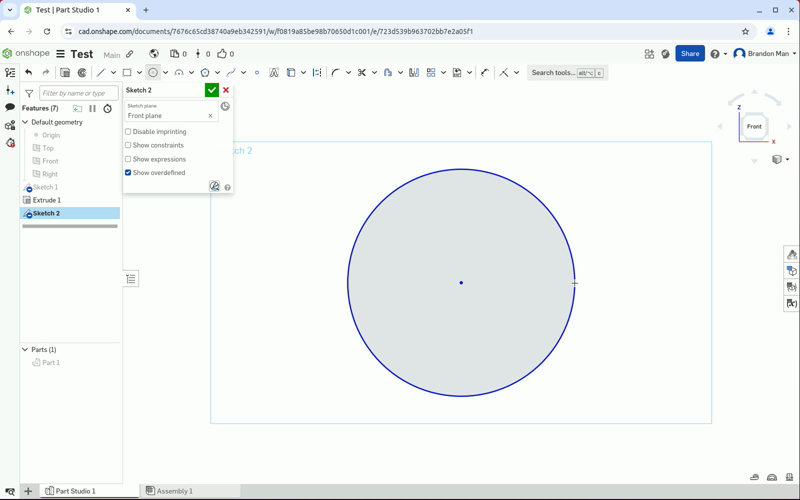
mouse_move(461, 282)
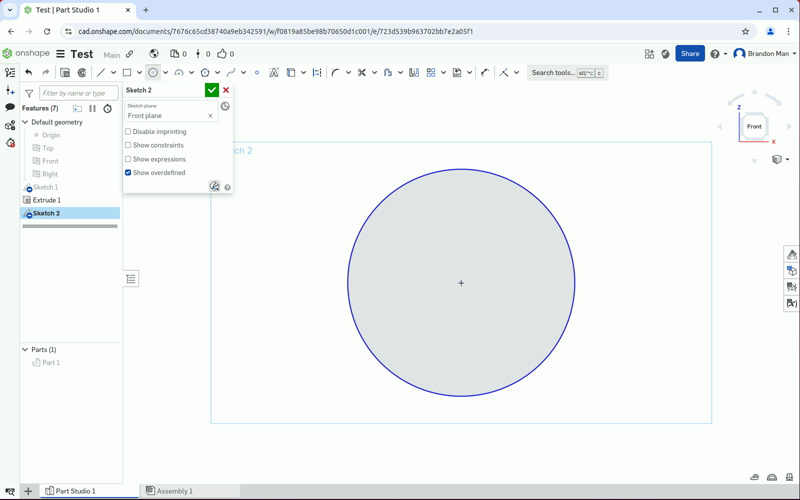
click(461, 282)
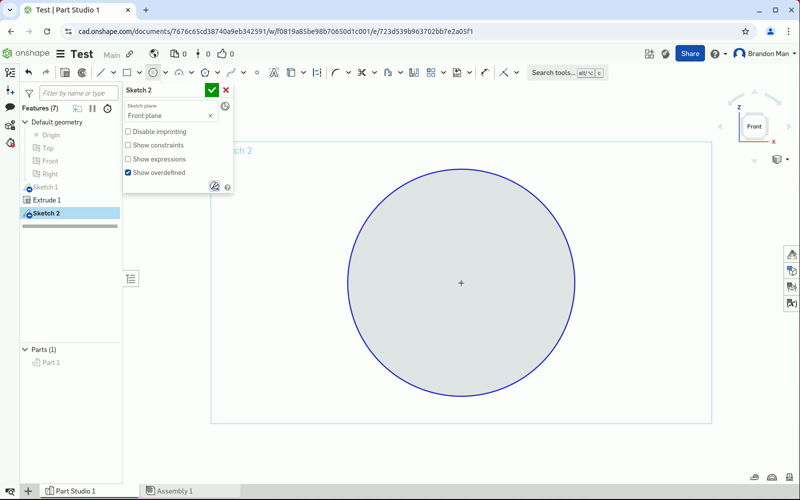
key_up(shift)
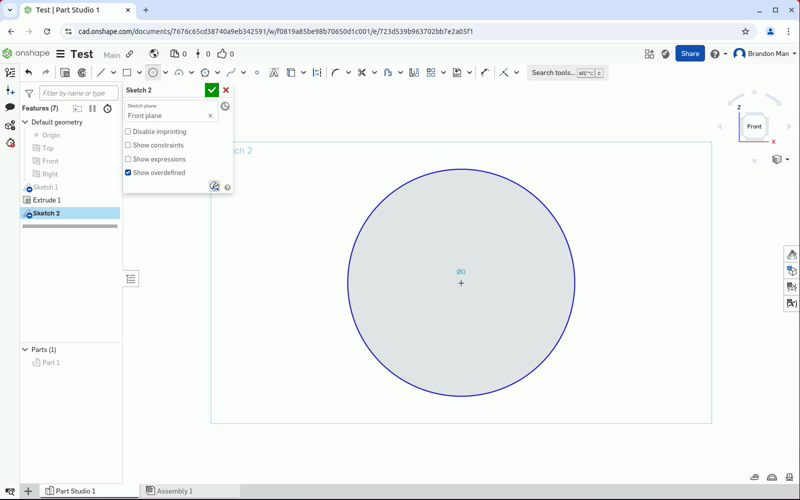
mouse_move(560, 282)
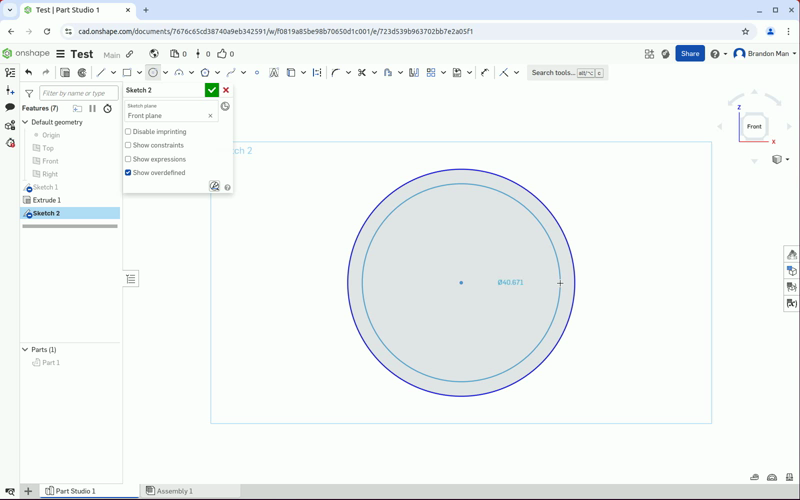
click(560, 282)
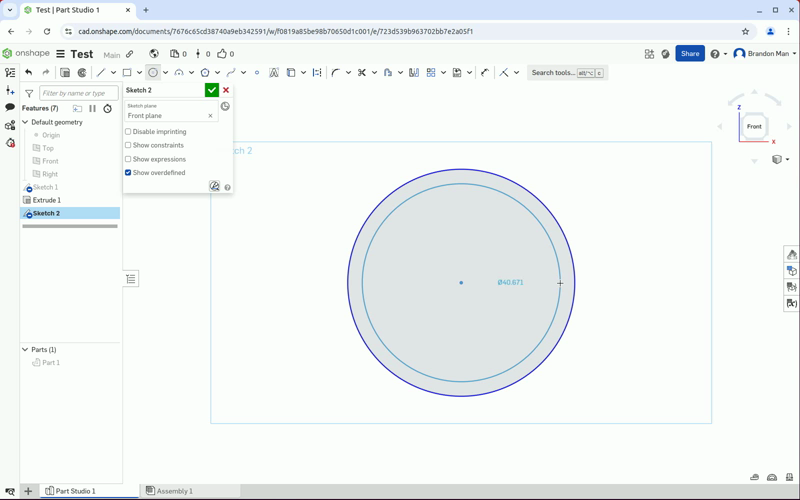
key(esc)
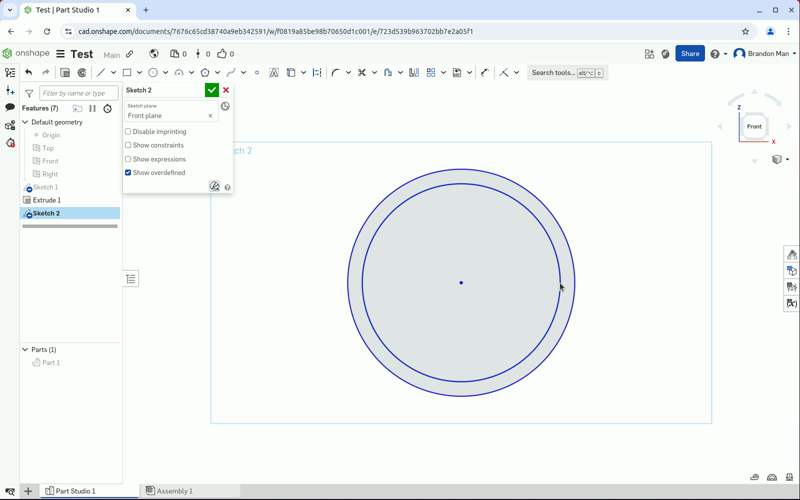
mouse_move(567, 286)
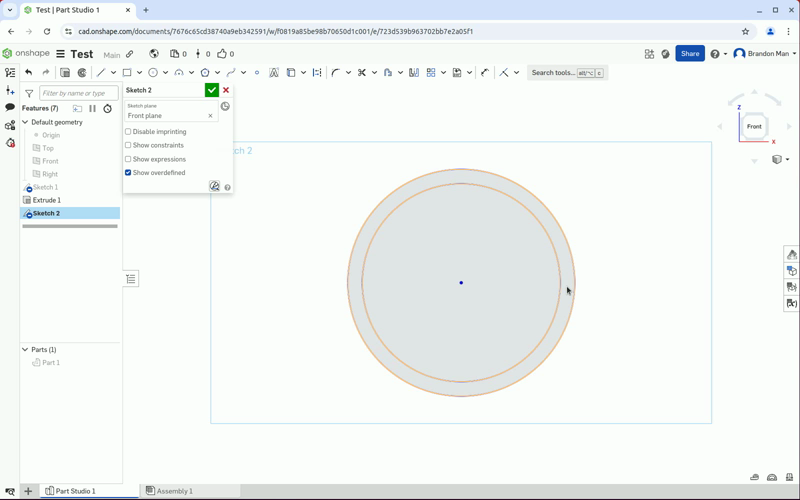
click(567, 286)
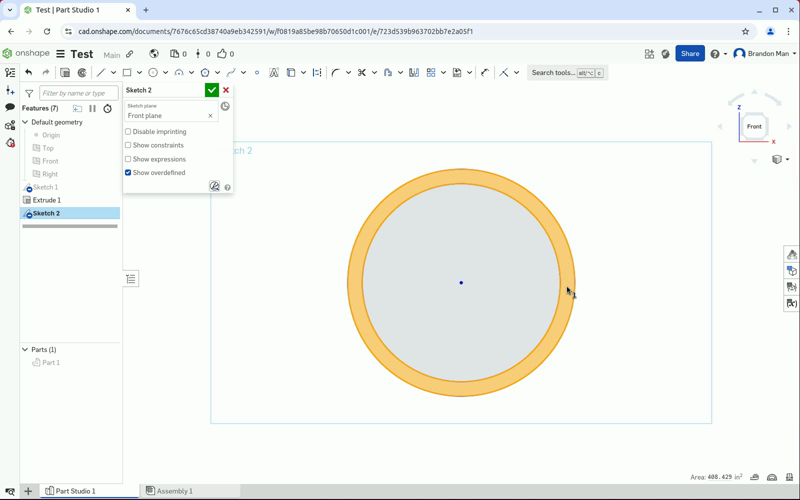
mouse_move(73, 352)
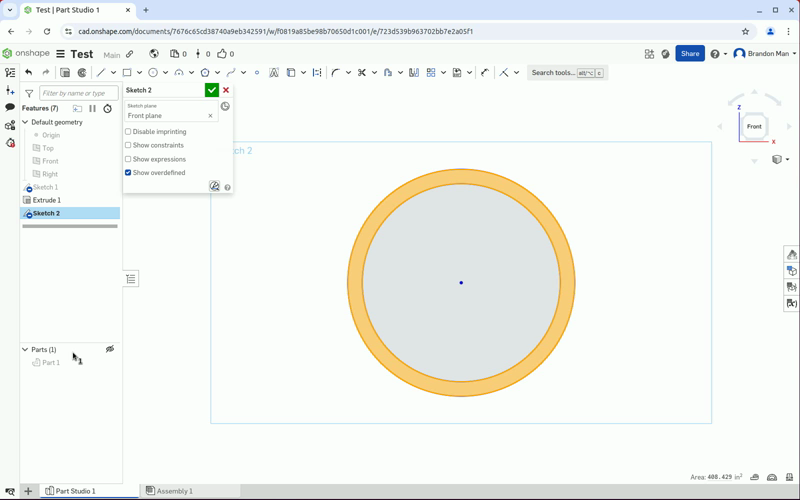
key(shift+y)
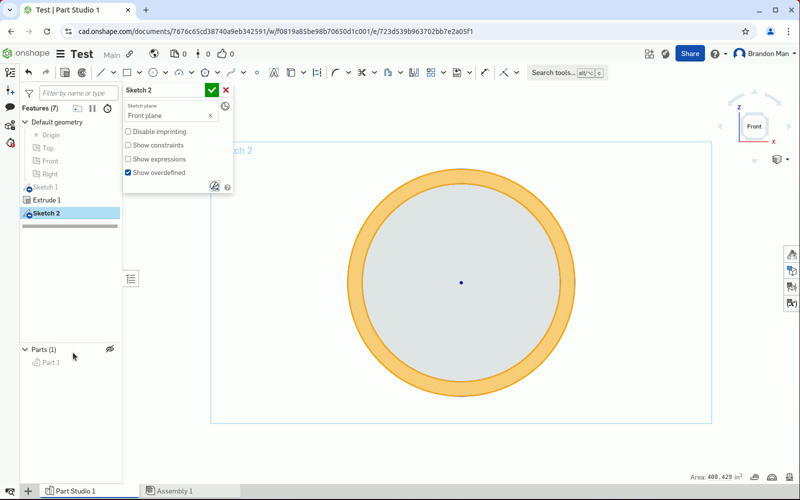
key(shift+e)
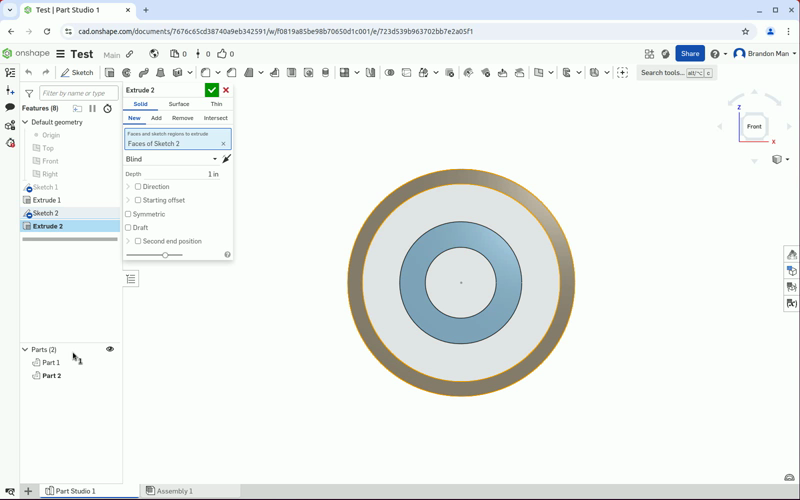
mouse_move(143, 106)
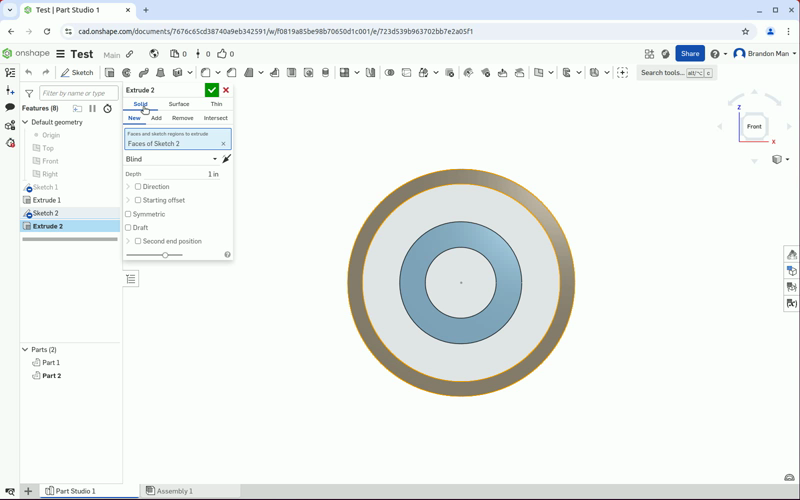
click(143, 106)
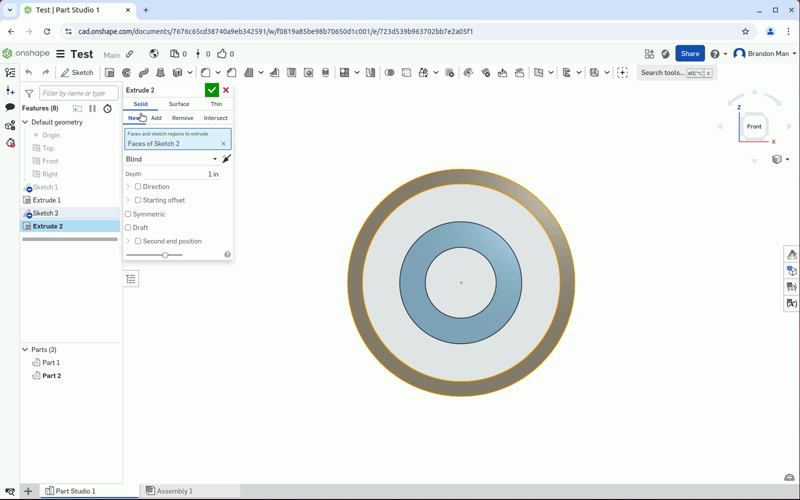
mouse_move(137, 120)
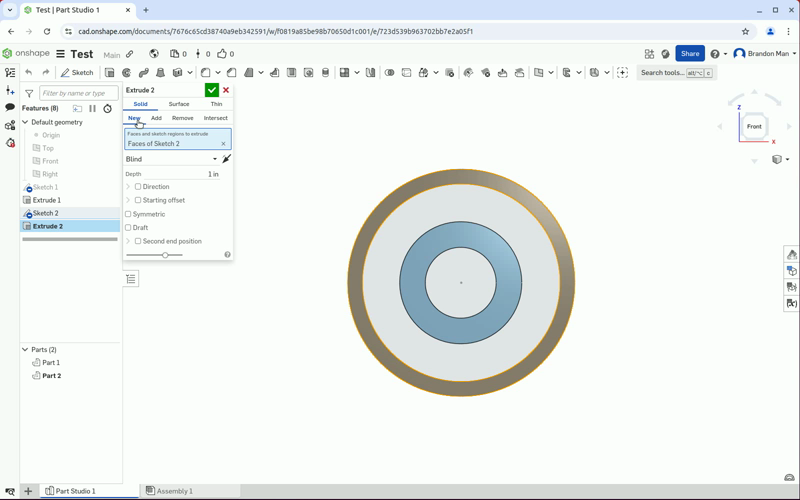
click(137, 120)
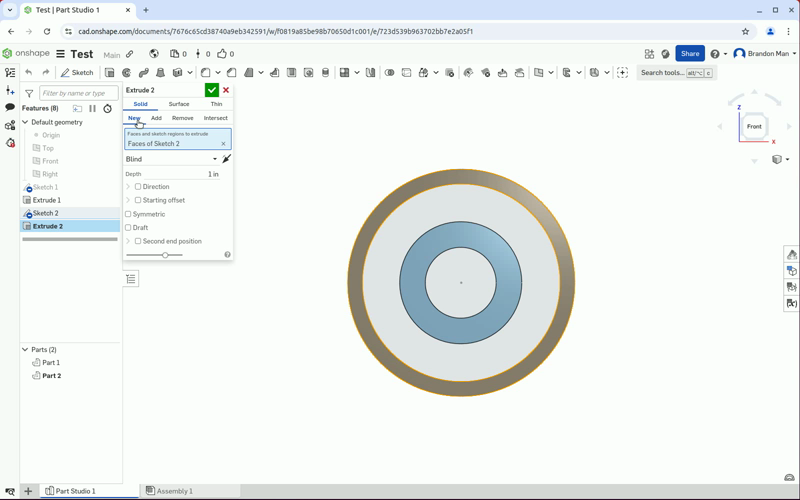
key(tab, 4)
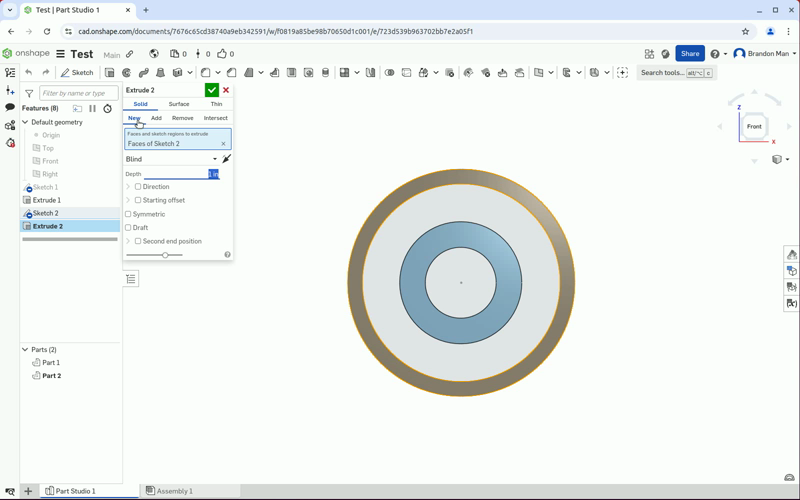
text(14.442)
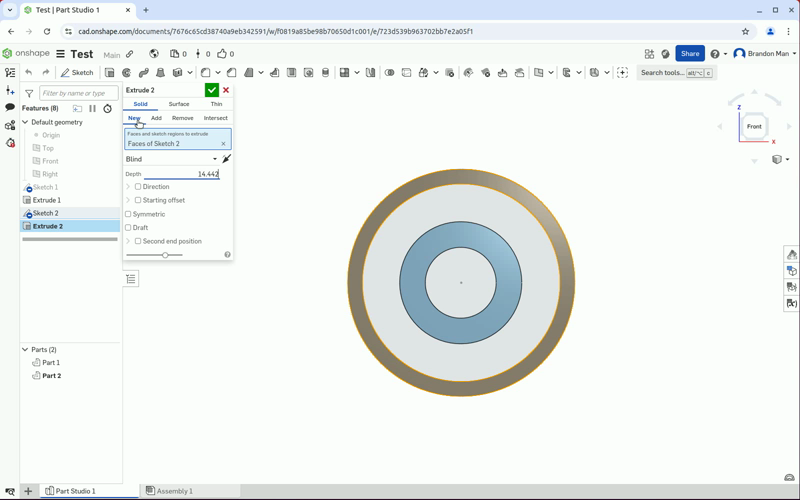
key(tab, 3)
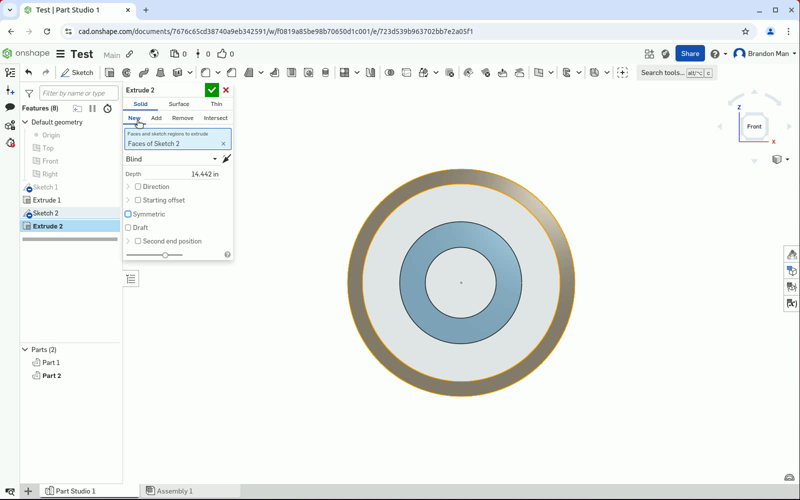
key(space)
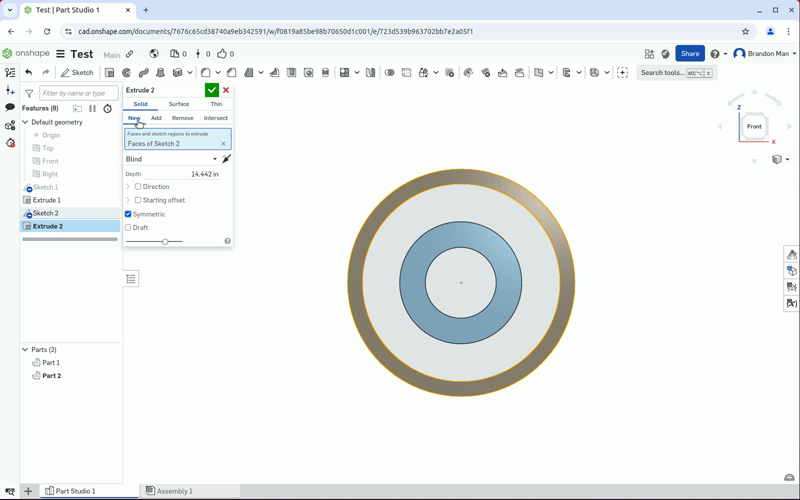
key(enter)
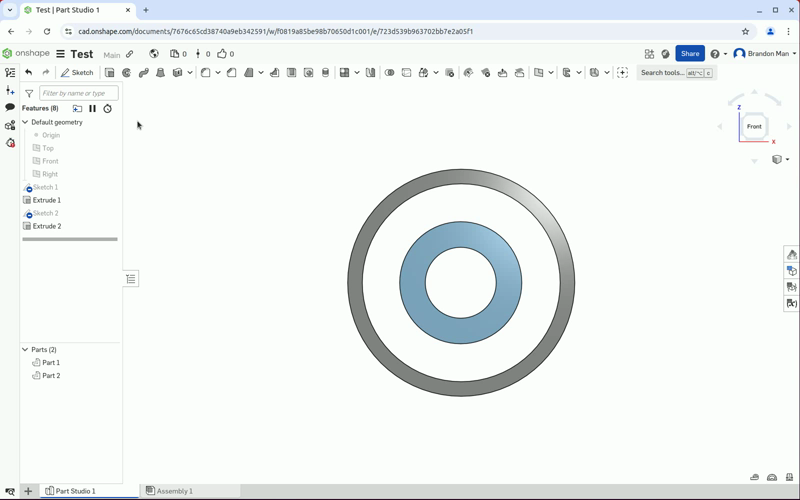
key(shift+h)
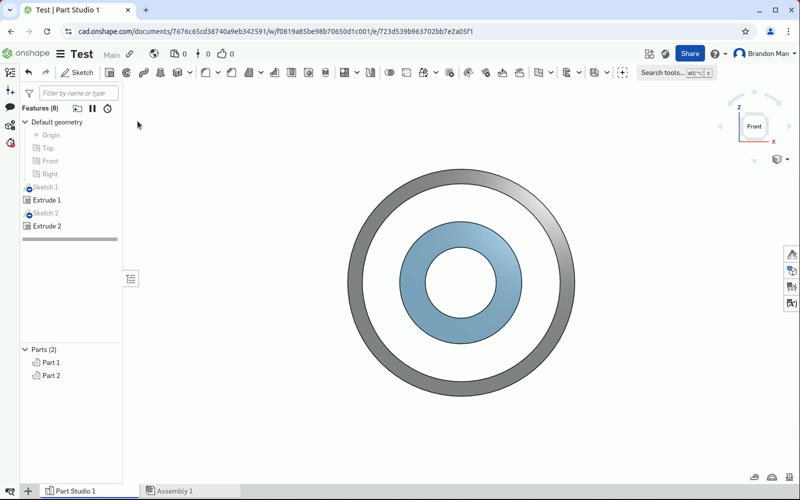
key(shift+h)
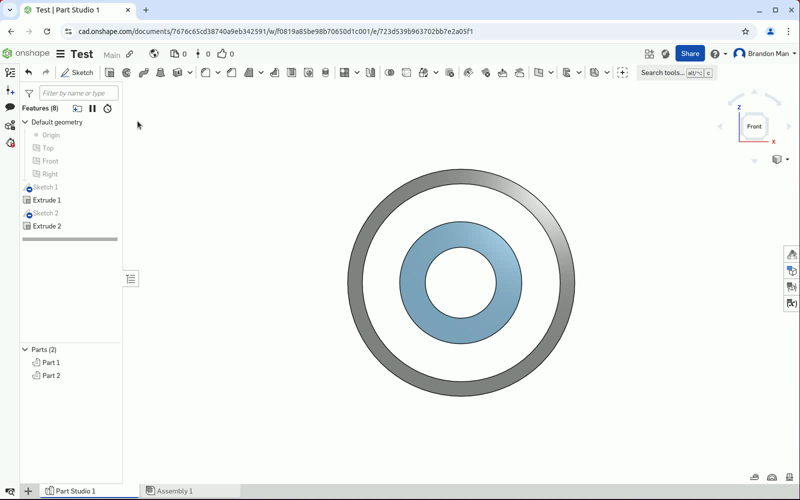
mouse_move(73, 189)
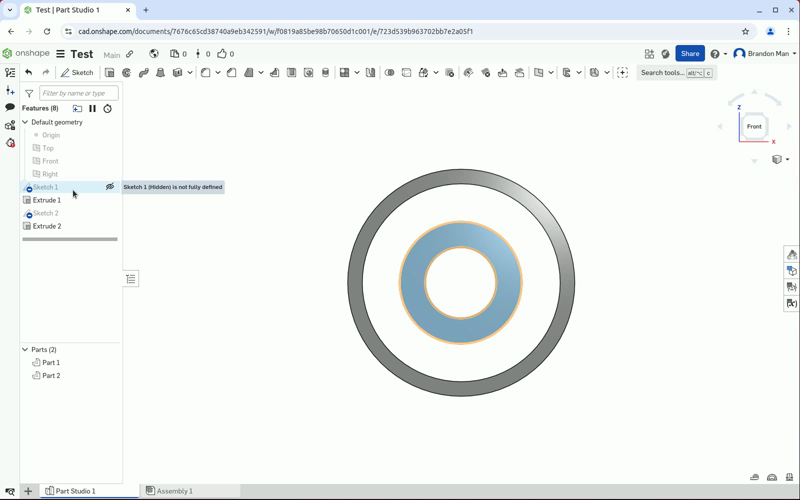
click(73, 189)
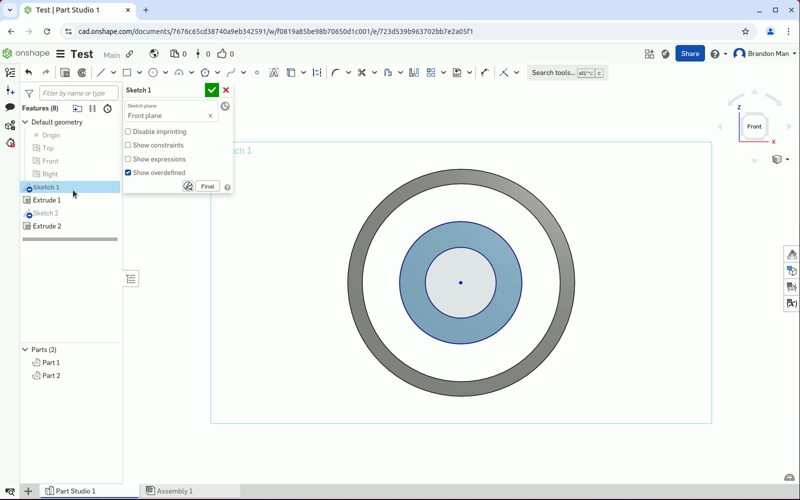
mouse_move(229, 92)
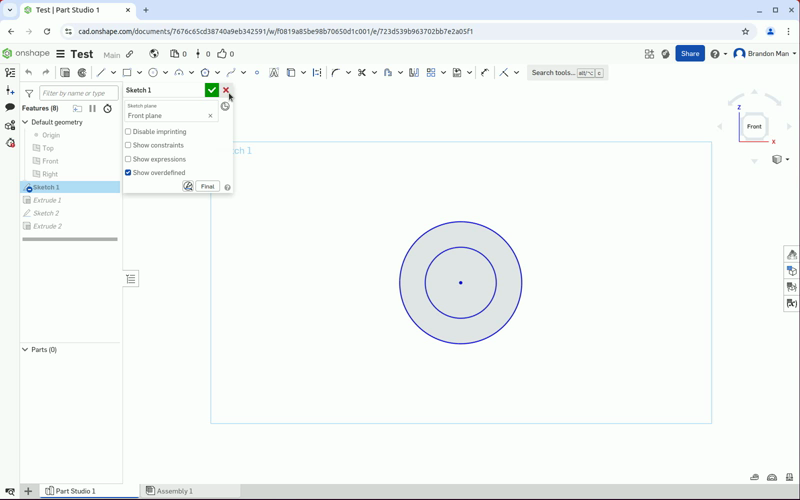
click(229, 92)
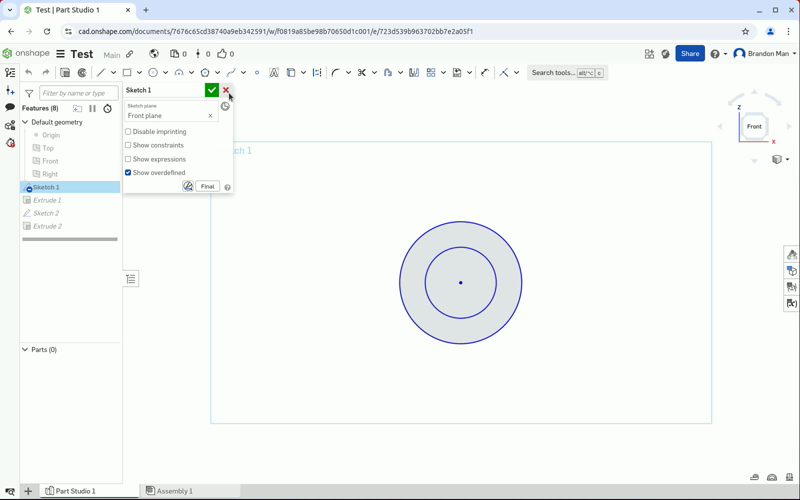
key(shift+s)
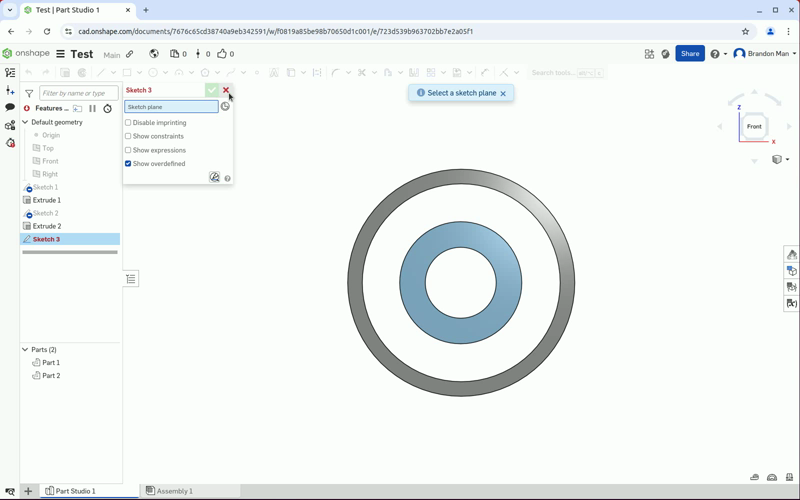
mouse_move(73, 163)
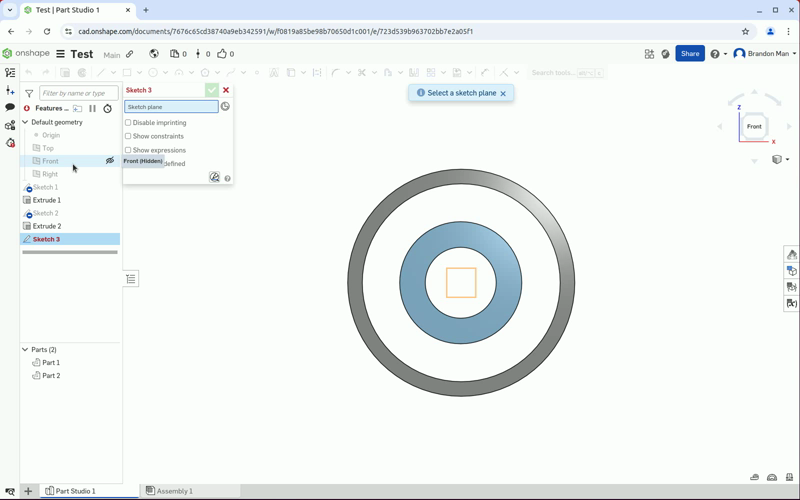
click(73, 163)
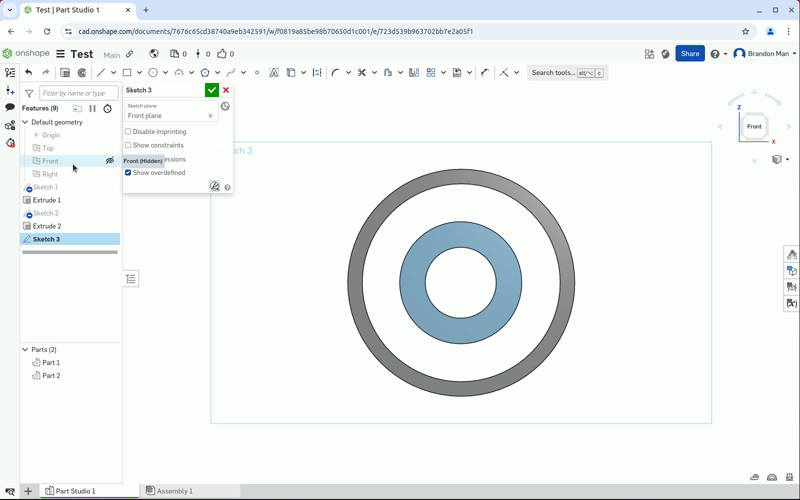
mouse_move(73, 352)
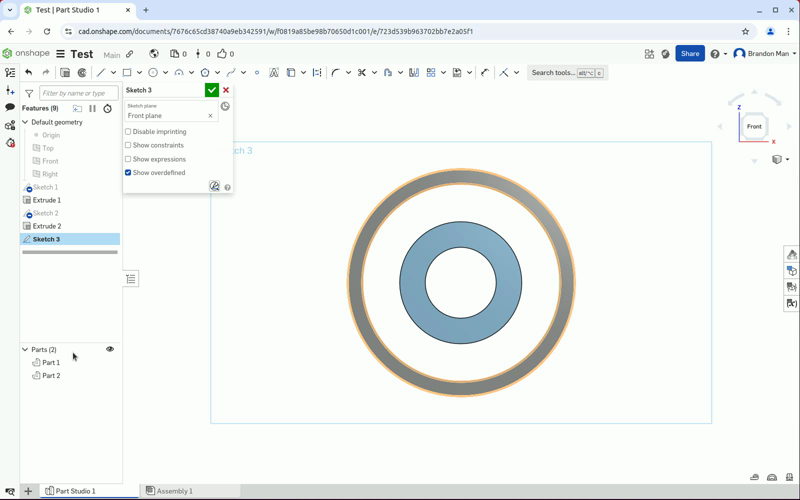
key(y)
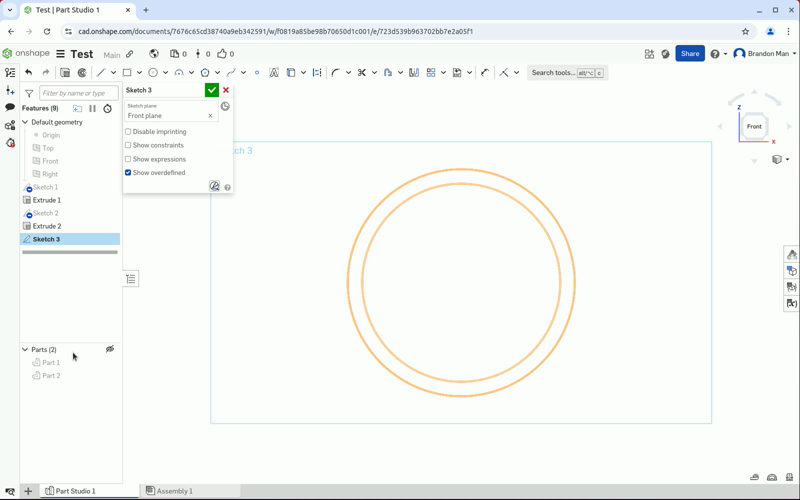
key(c)
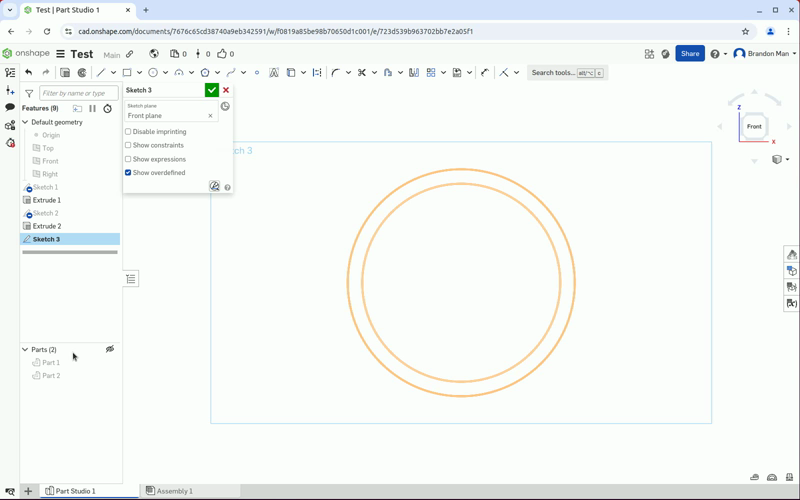
key_down(shift)
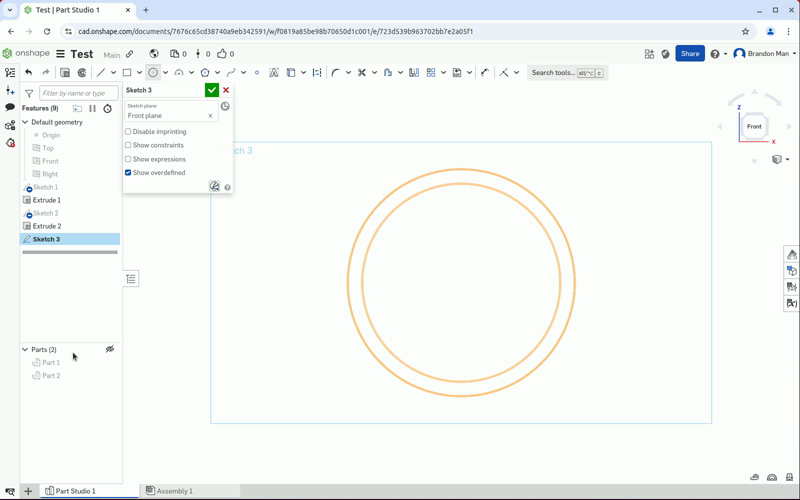
mouse_move(461, 282)
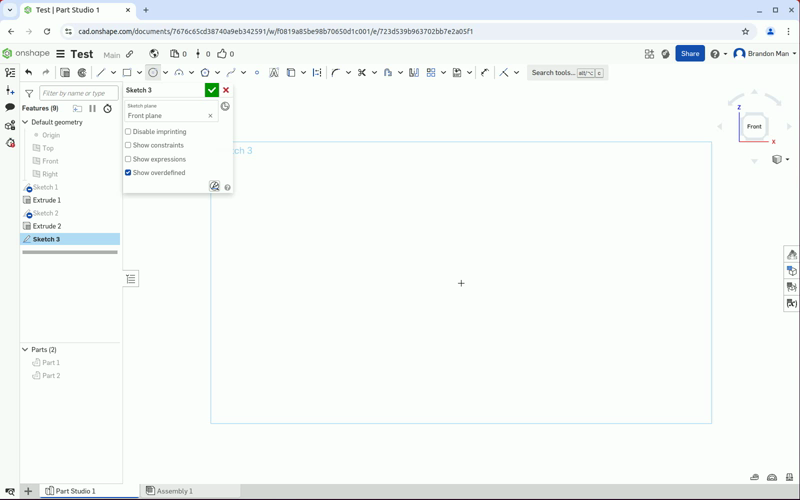
click(461, 282)
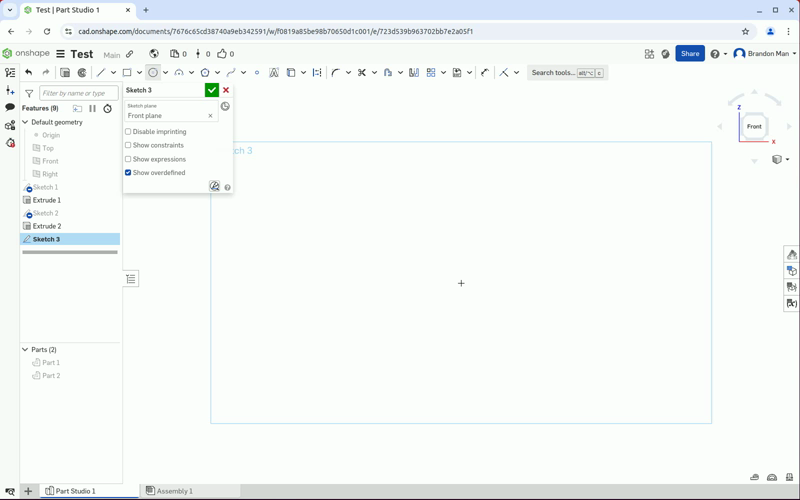
key_up(shift)
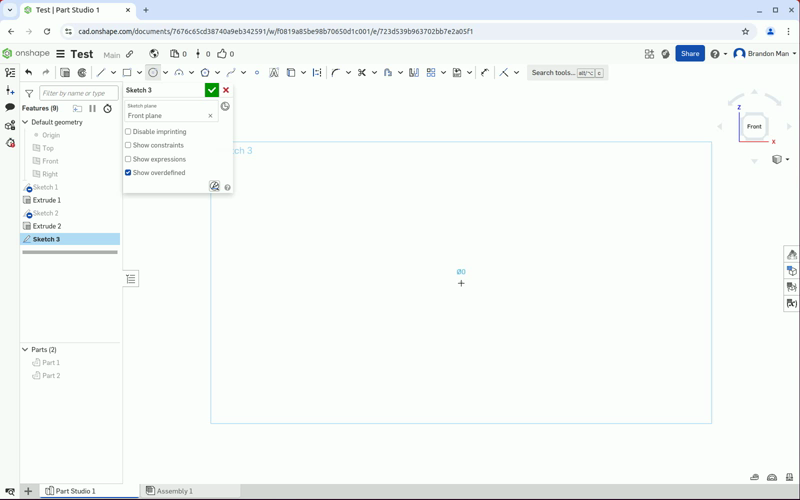
mouse_move(560, 282)
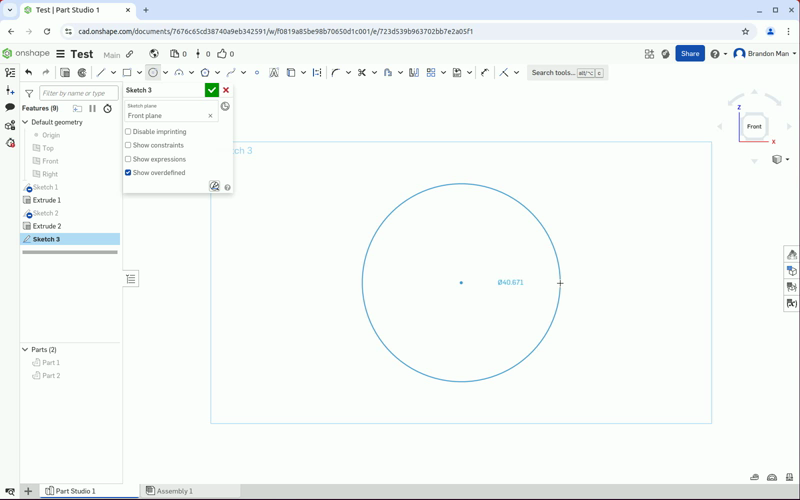
click(560, 282)
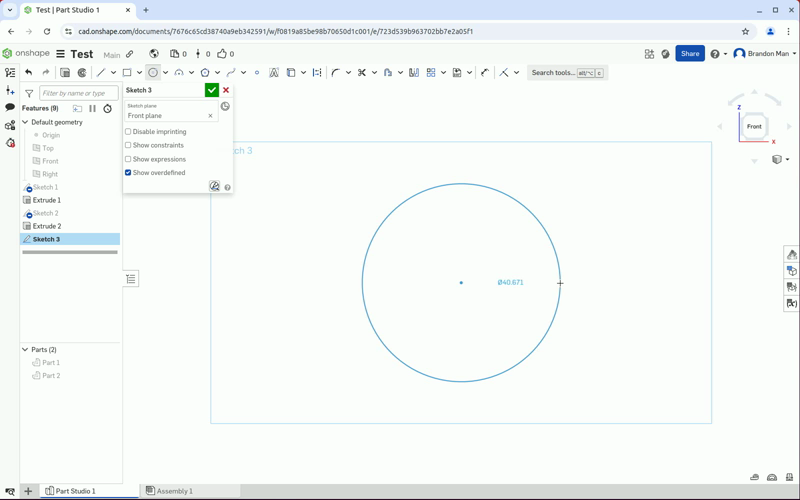
key(esc)
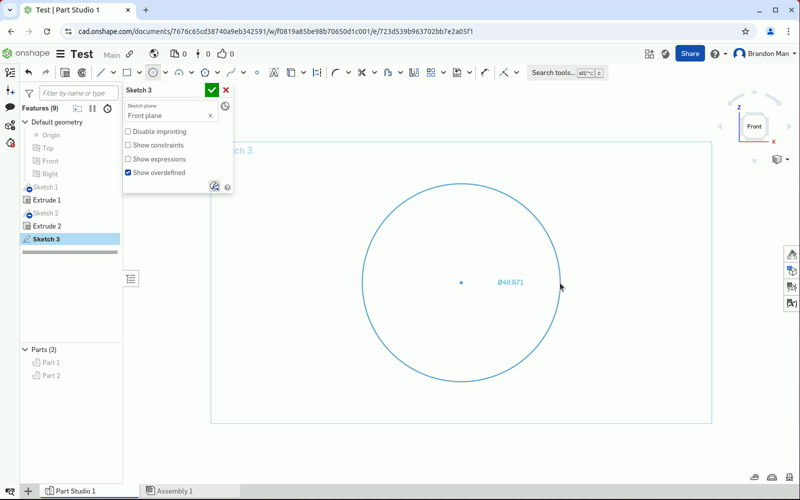
key(c)
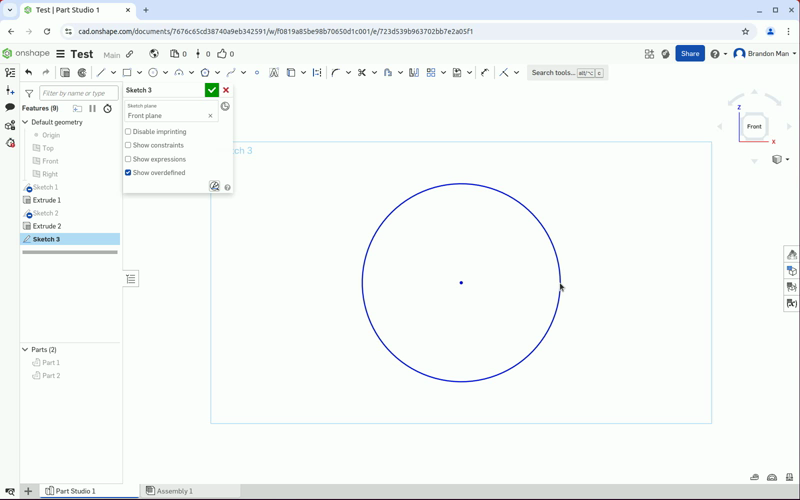
key_down(shift)
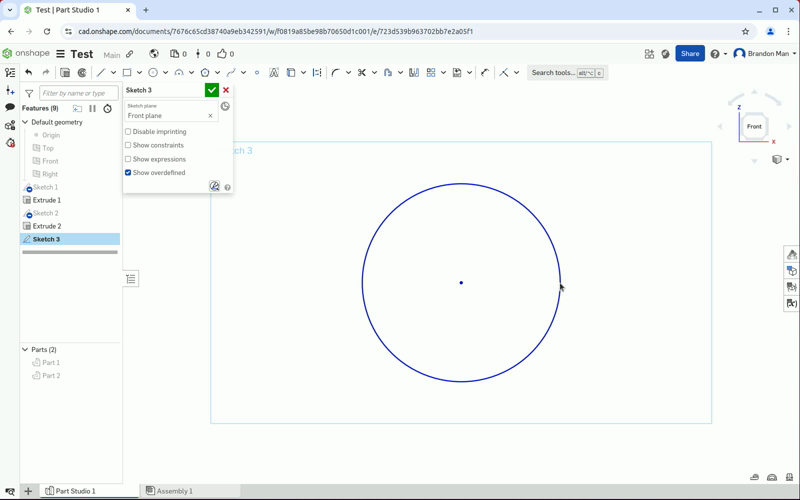
mouse_move(461, 282)
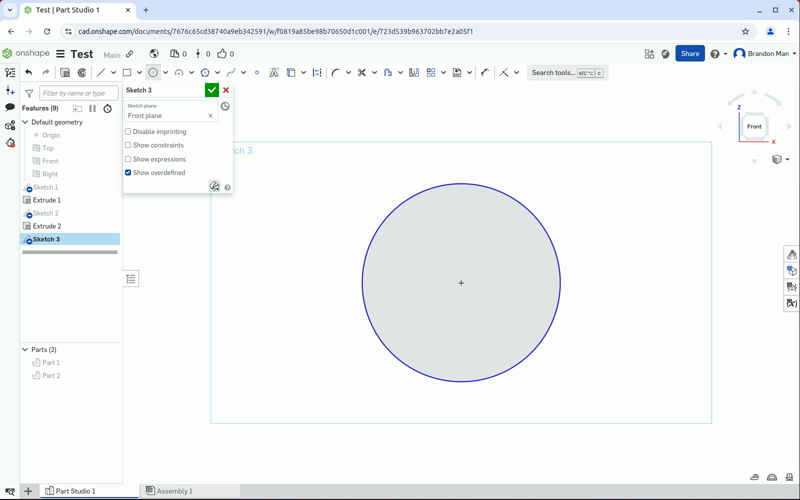
click(461, 282)
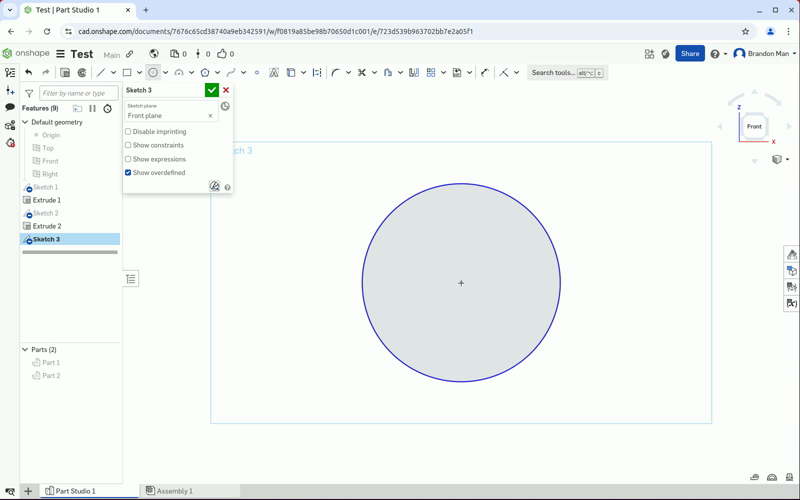
key_up(shift)
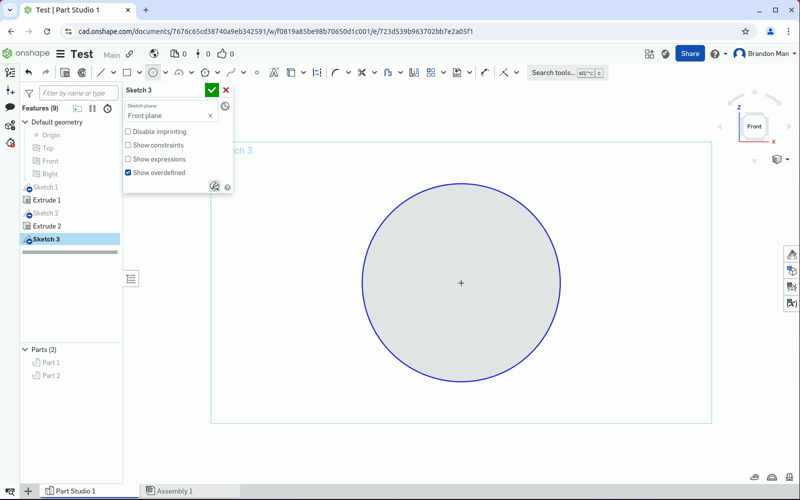
mouse_move(521, 282)
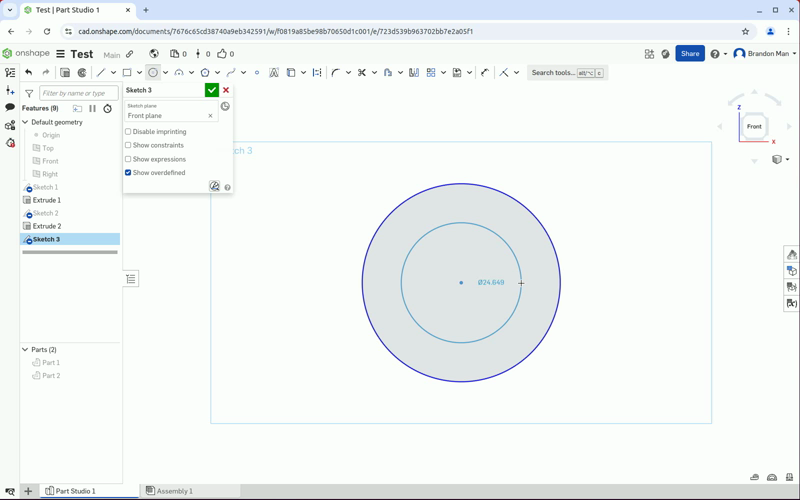
click(521, 282)
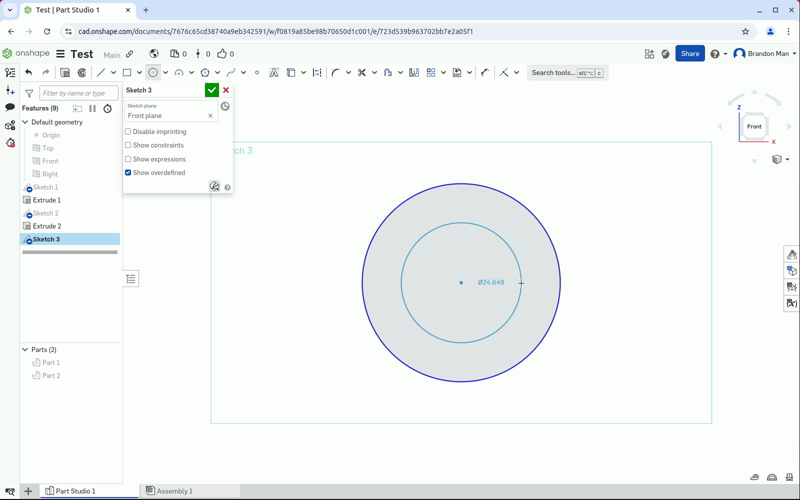
key(esc)
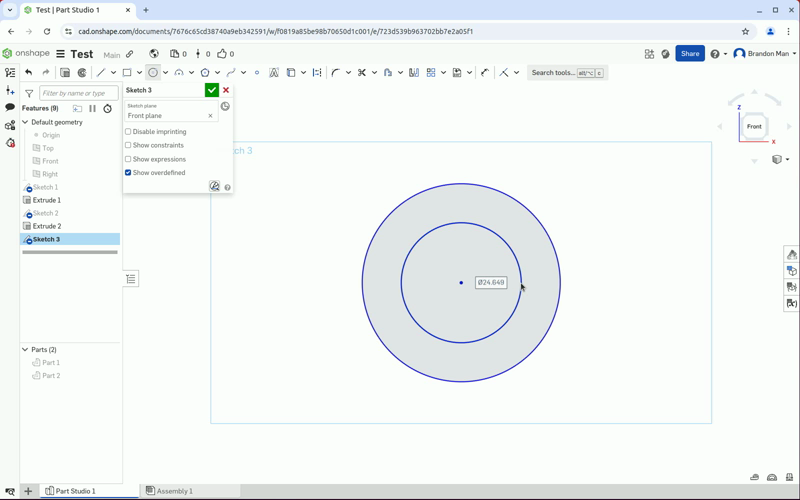
mouse_move(536, 265)
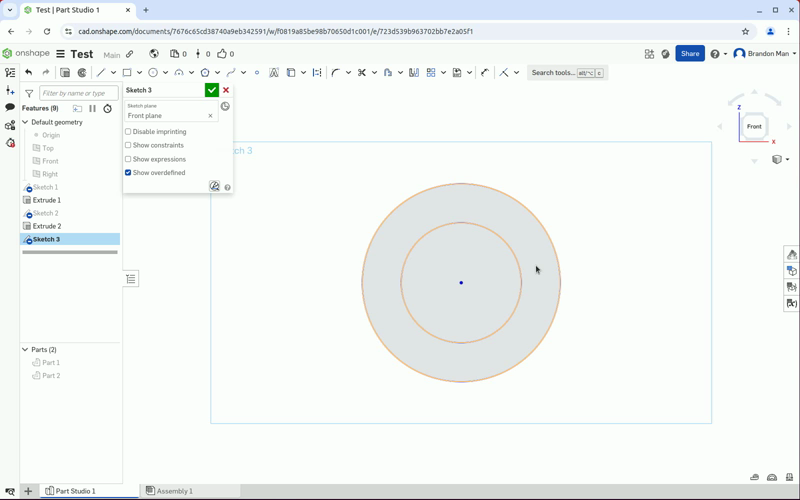
click(536, 265)
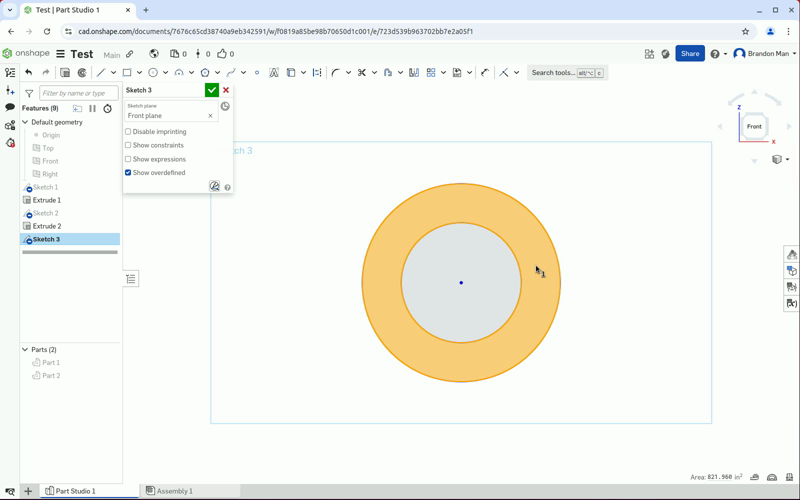
mouse_move(73, 352)
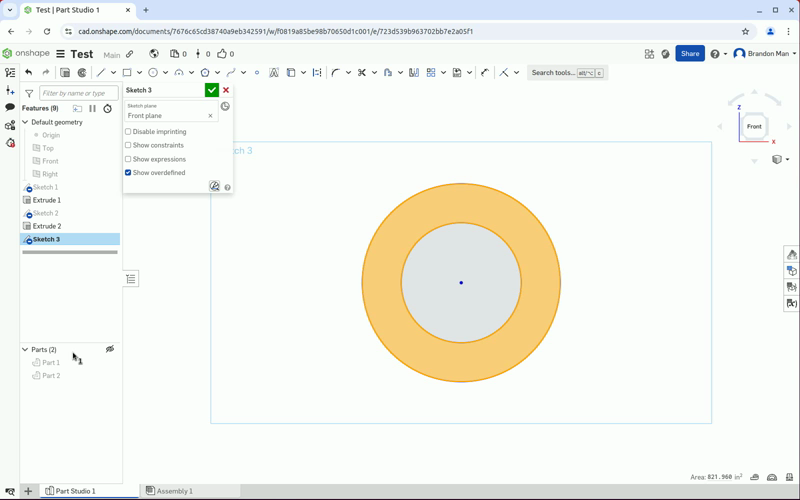
key(shift+y)
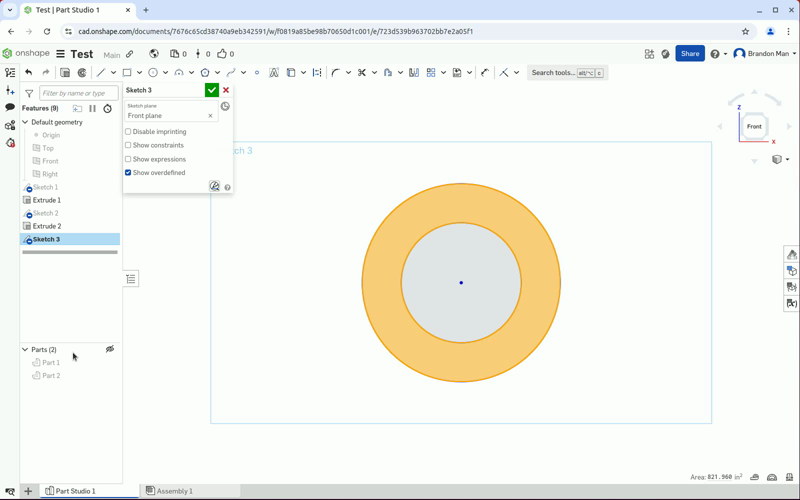
key(shift+e)
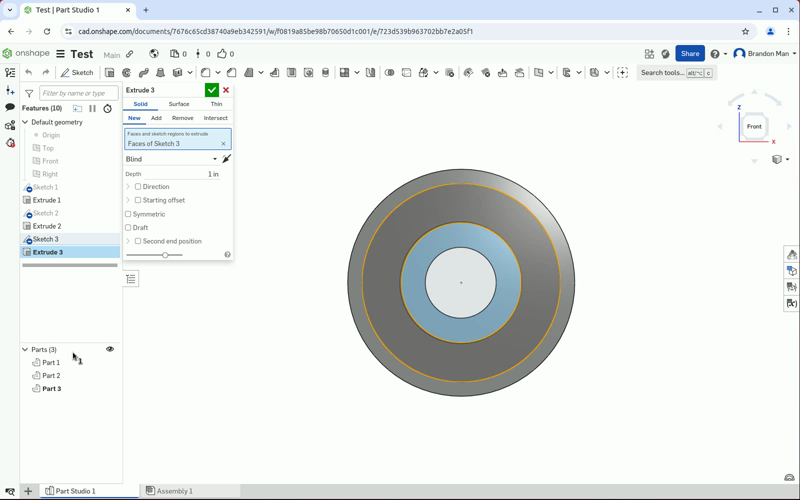
mouse_move(143, 106)
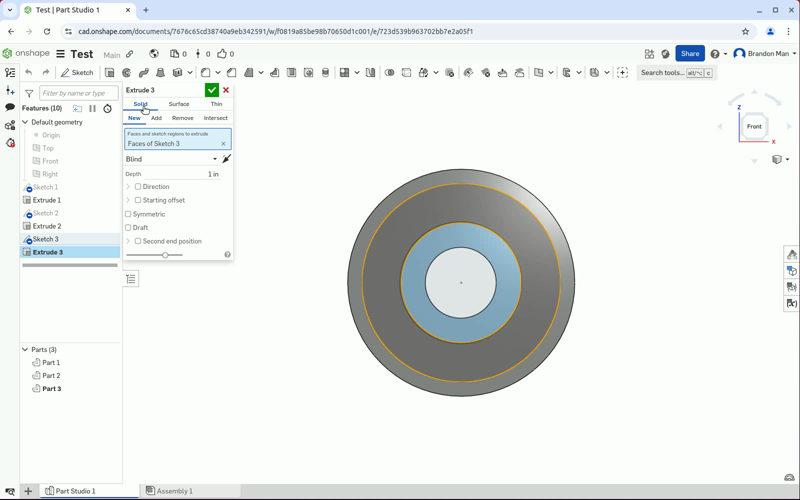
click(143, 106)
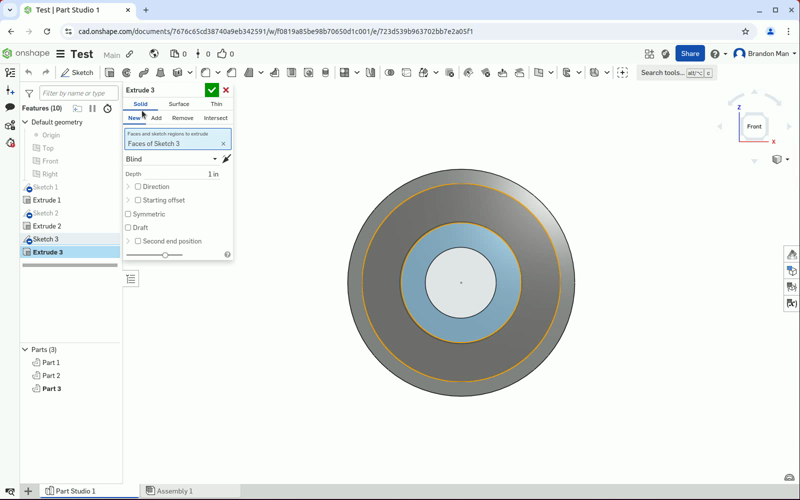
mouse_move(137, 120)
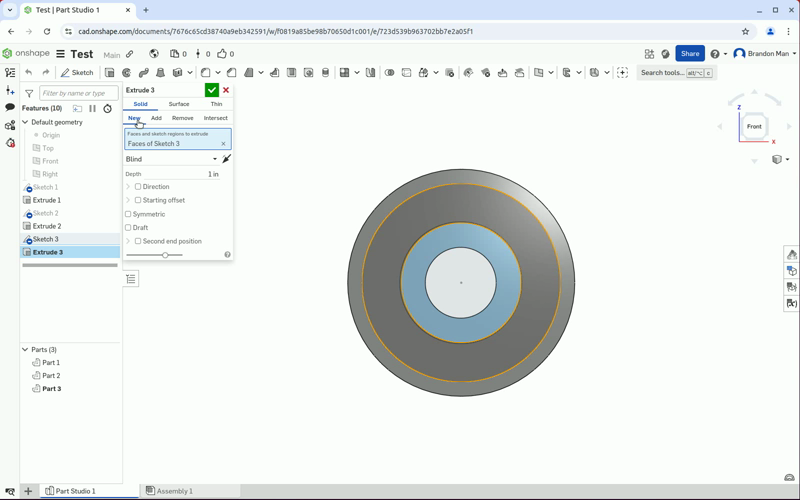
click(137, 120)
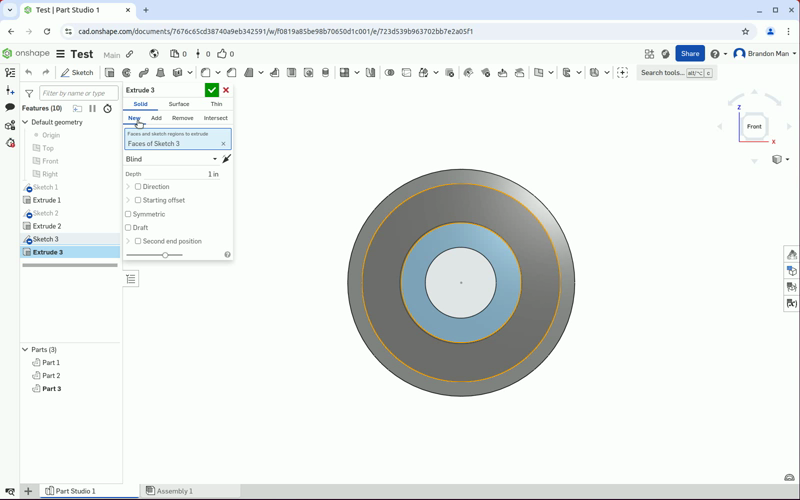
key(tab, 4)
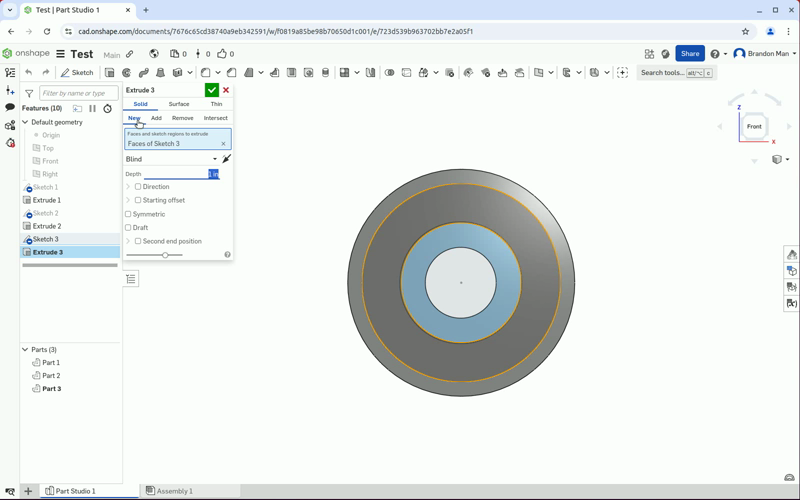
text(12.516)
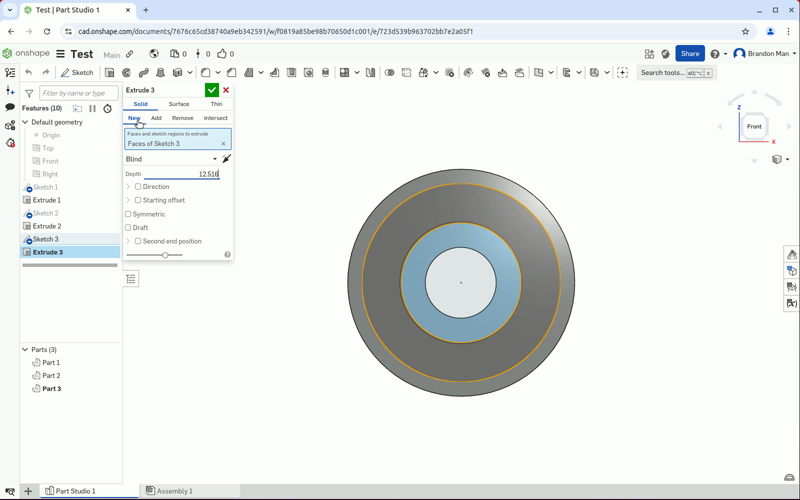
key(tab, 3)
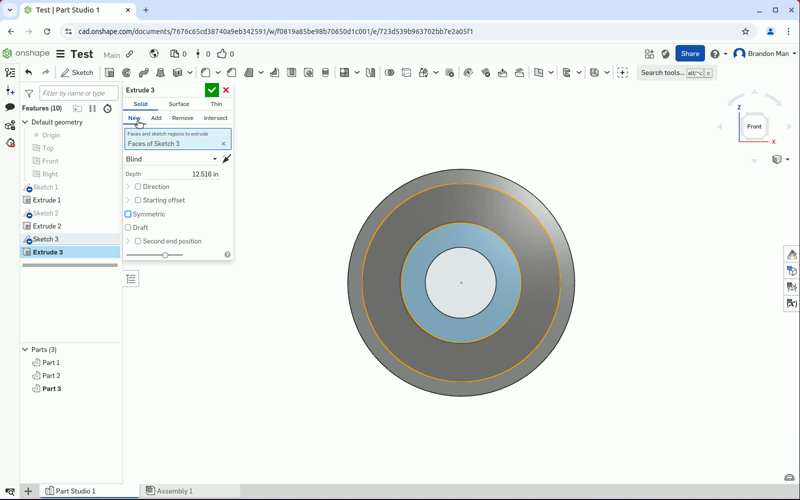
key(space)
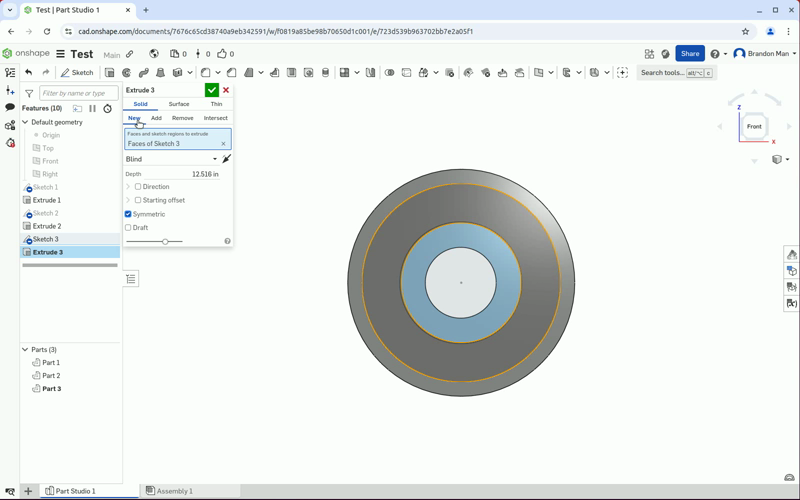
key(enter)
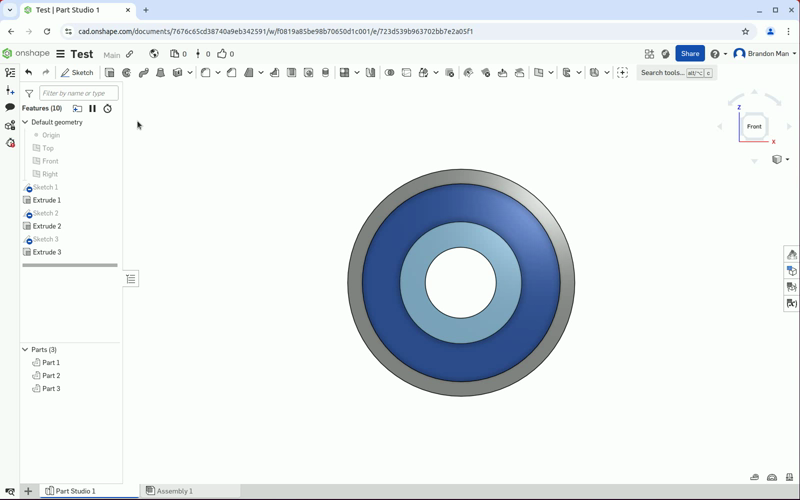
key(shift+h)
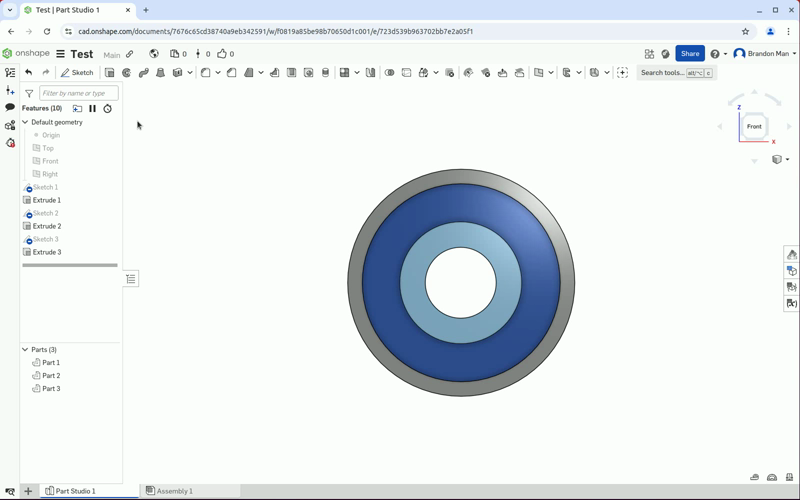
key(shift+h)
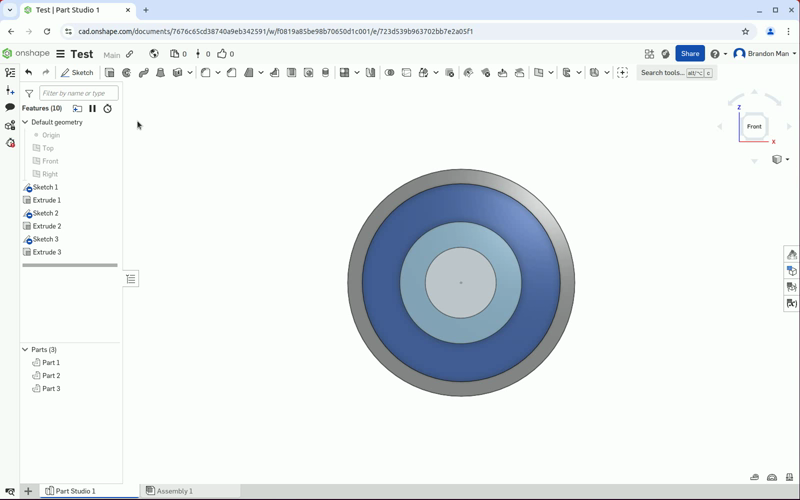
key(shift+7)
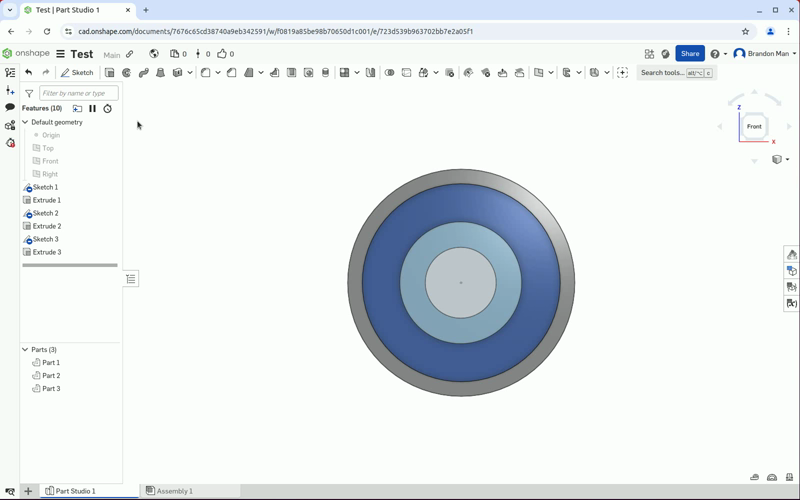
key(left, 2)
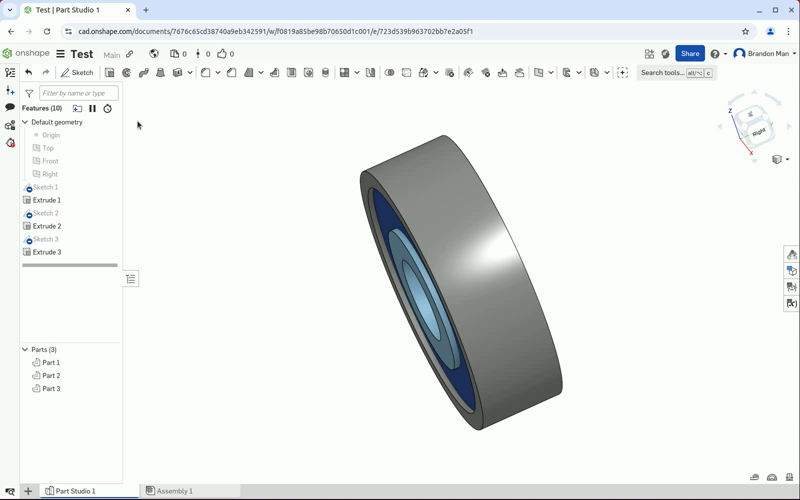
key(down, 2)
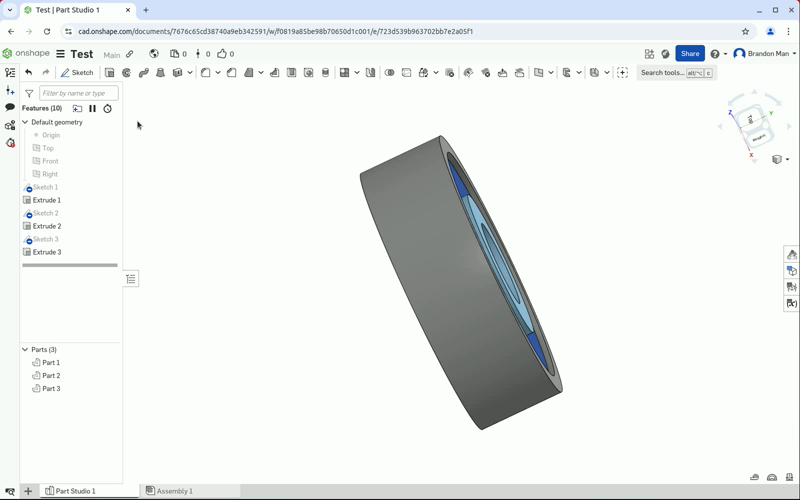
key(up, 2)
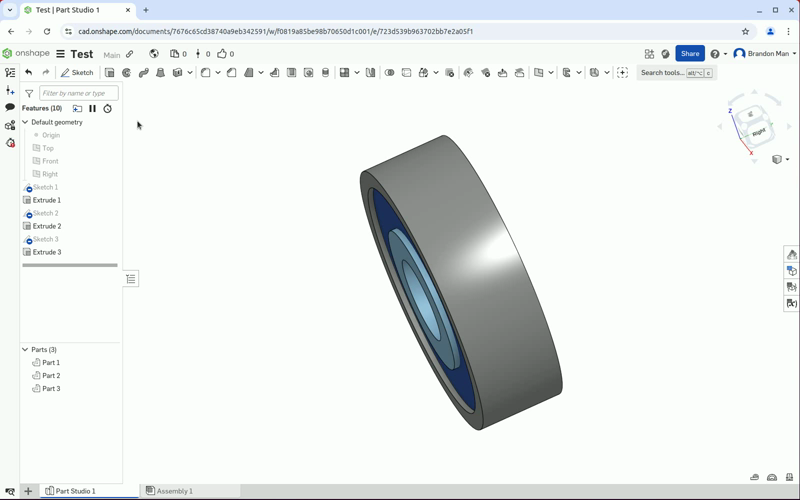
key(right, 2)
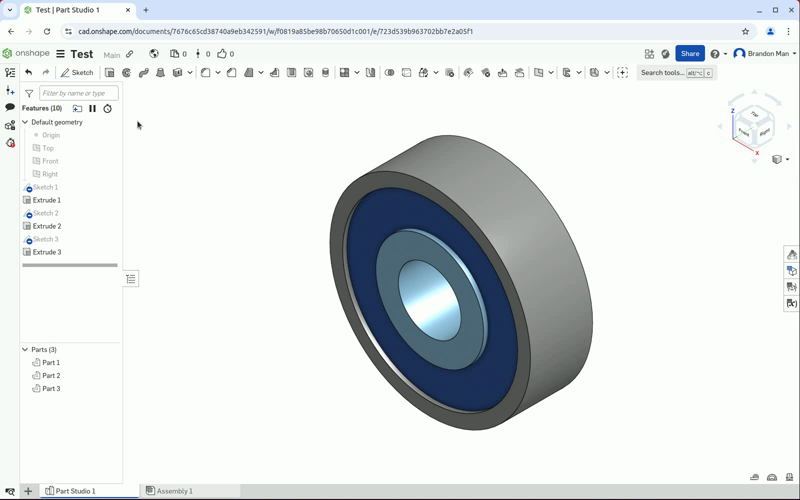
mouse_move(73, 189)
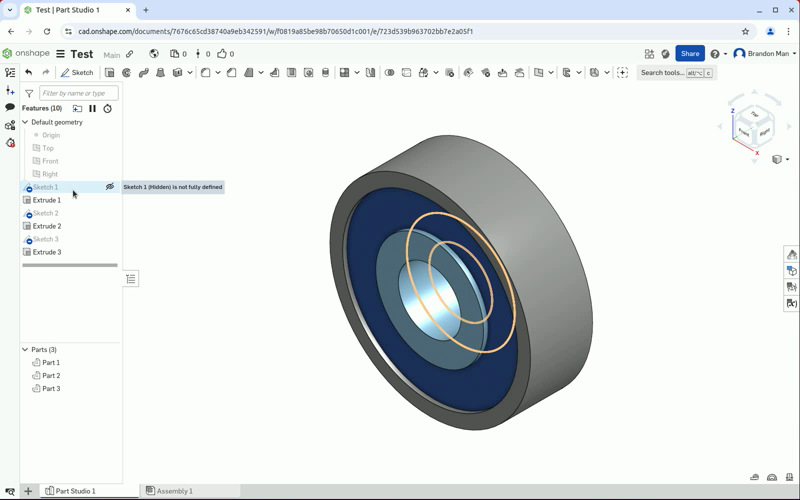
click(73, 189)